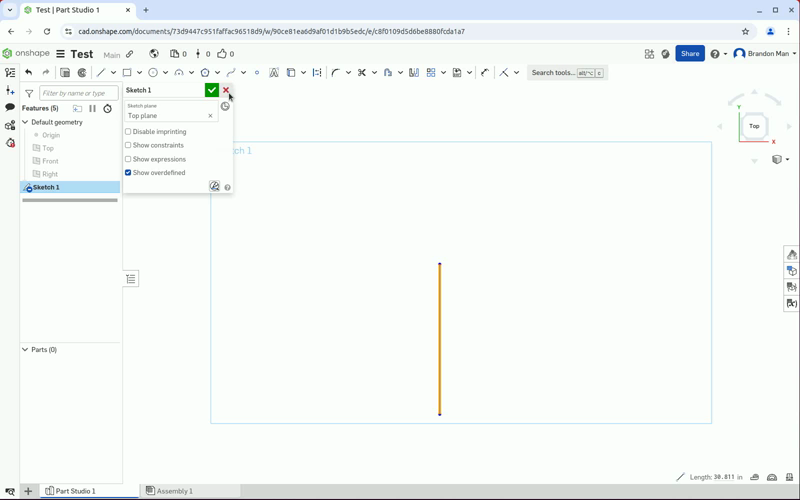
key(shift+h)
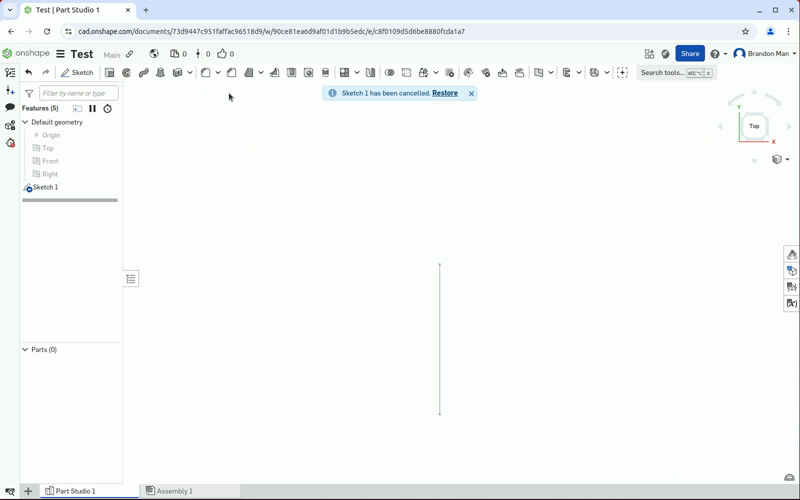
key(shift+s)
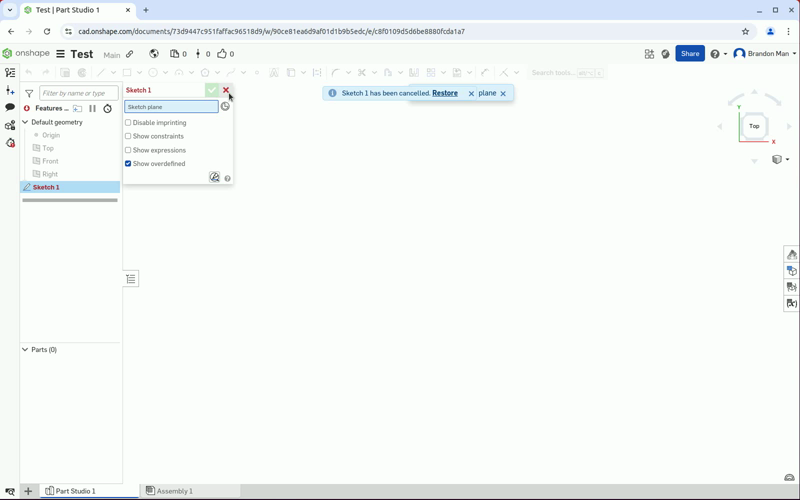
mouse_move(73, 150)
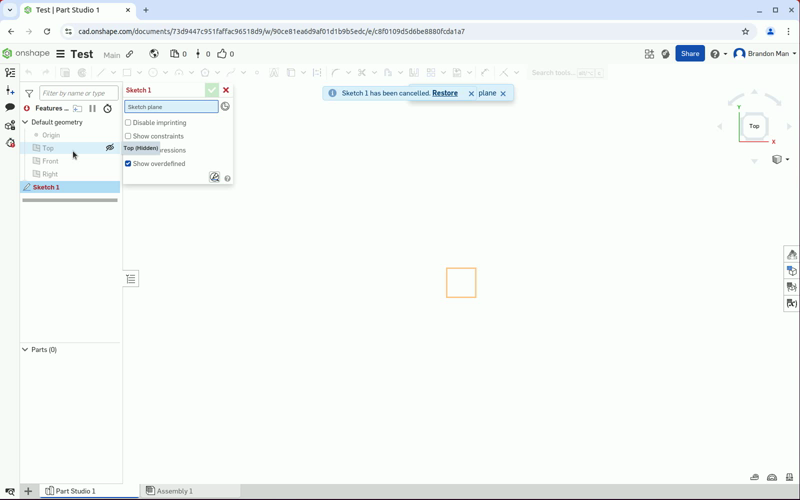
click(73, 150)
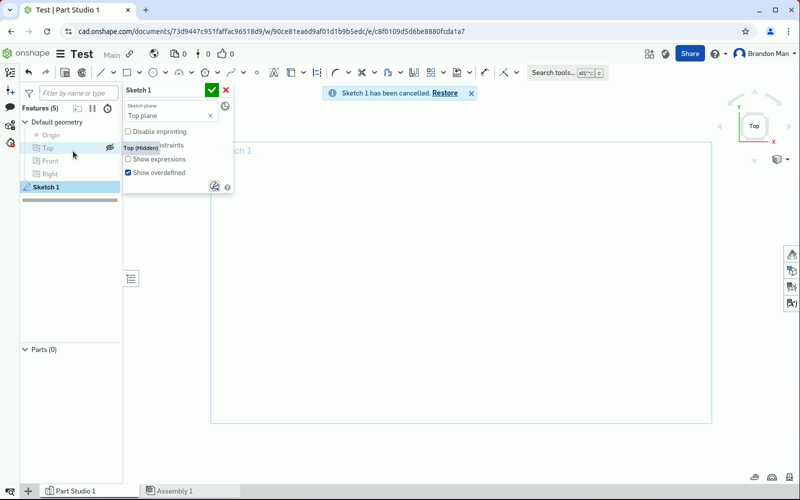
mouse_move(73, 352)
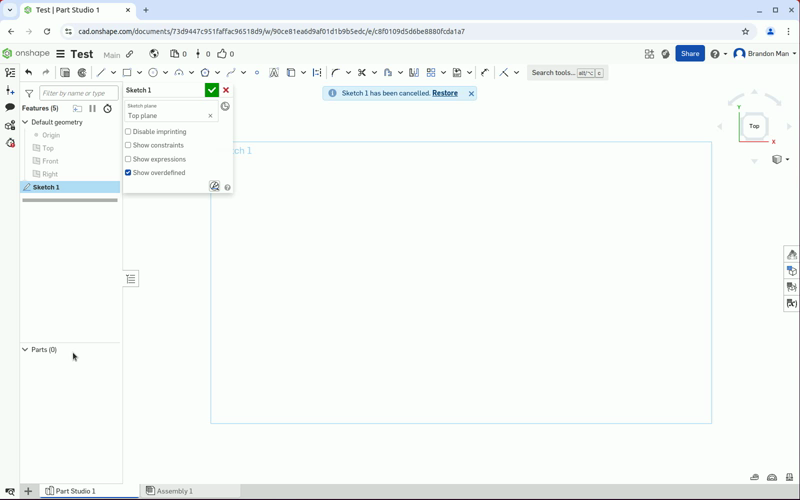
key(y)
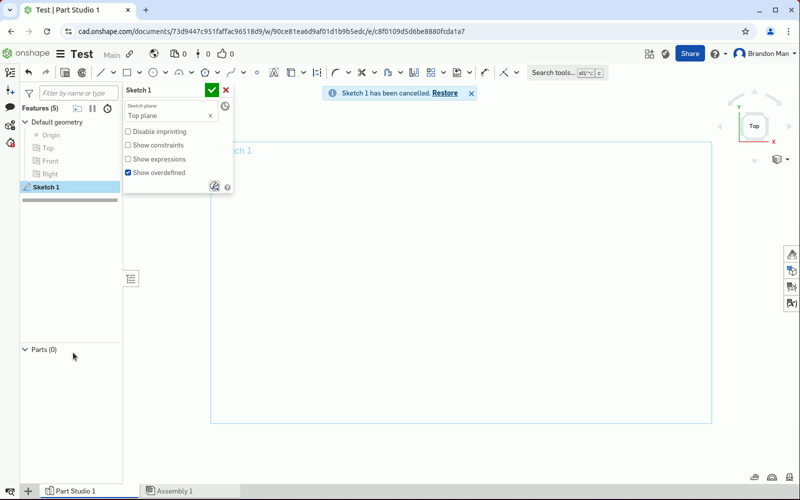
key(l)
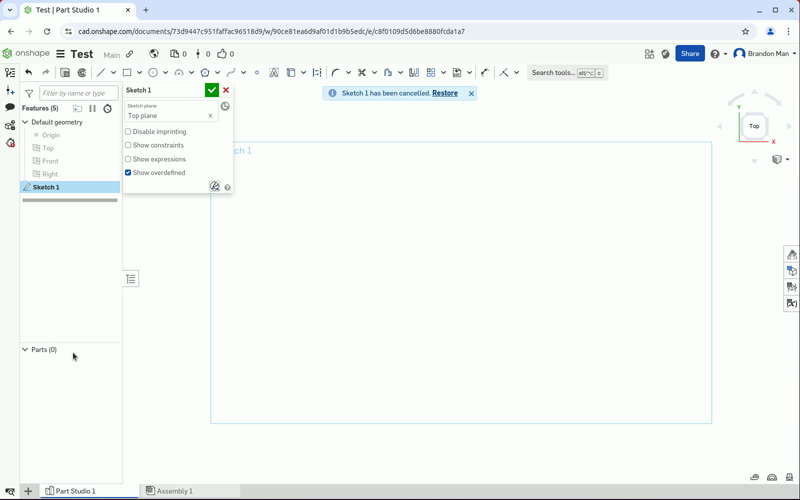
key_down(shift)
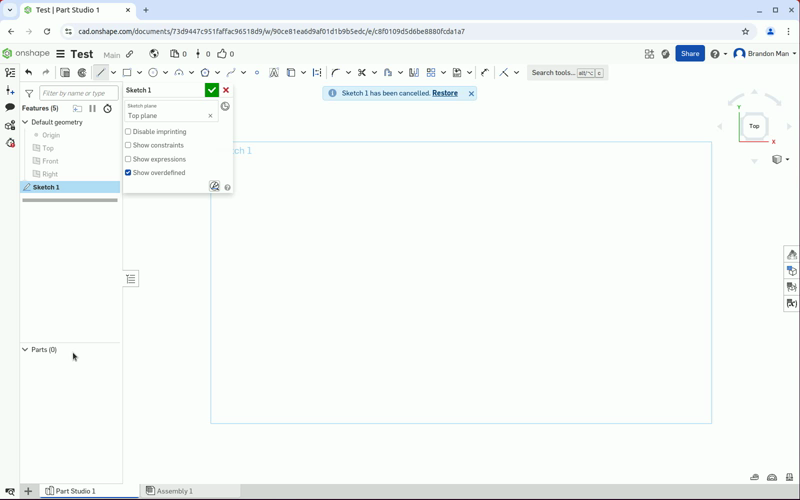
mouse_move(406, 336)
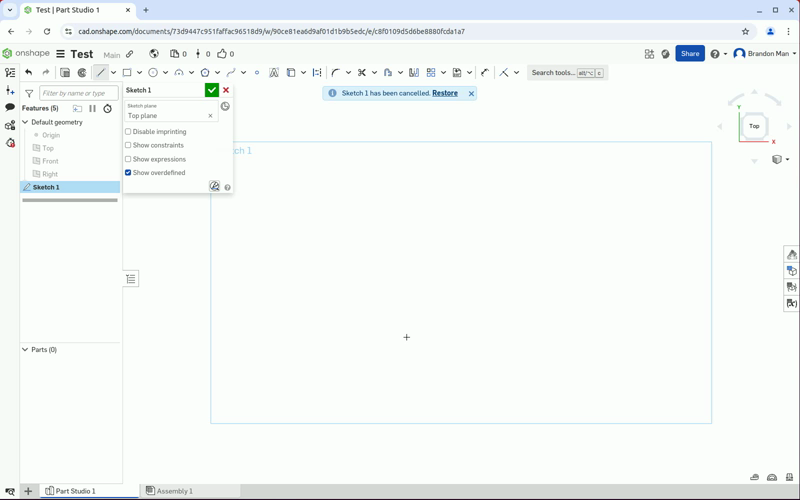
click(406, 336)
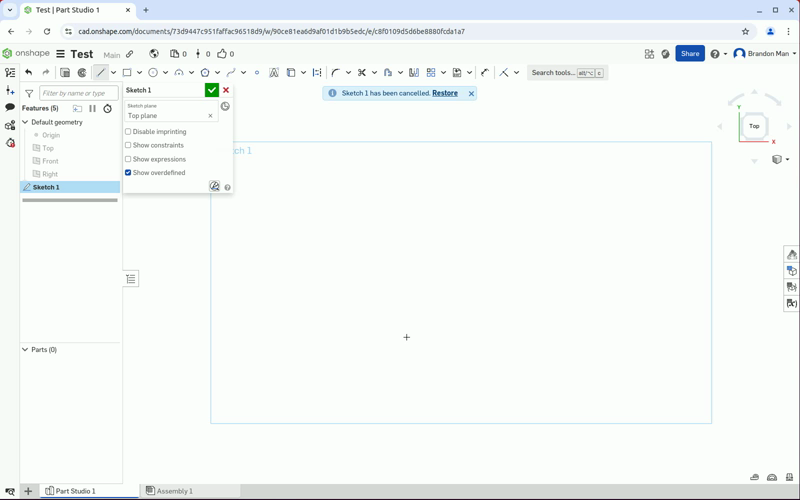
key_up(shift)
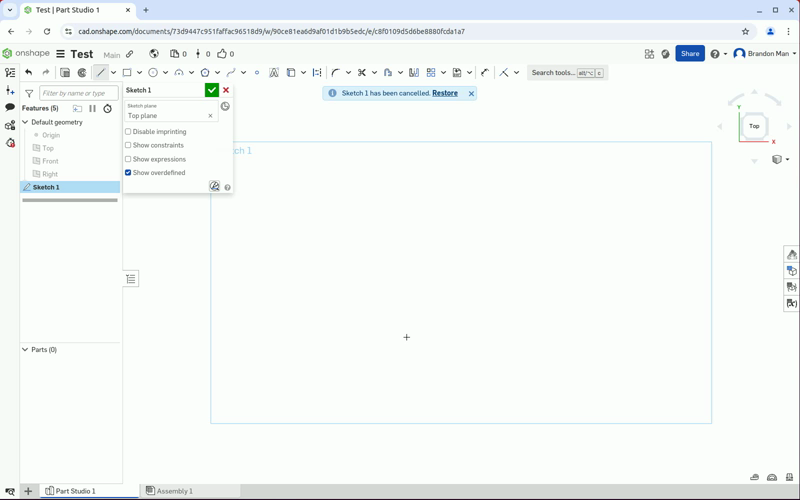
key_down(shift)
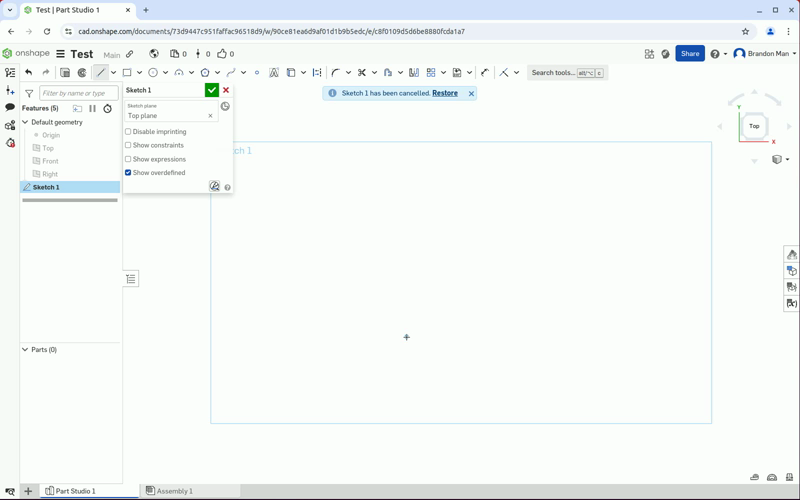
mouse_move(516, 336)
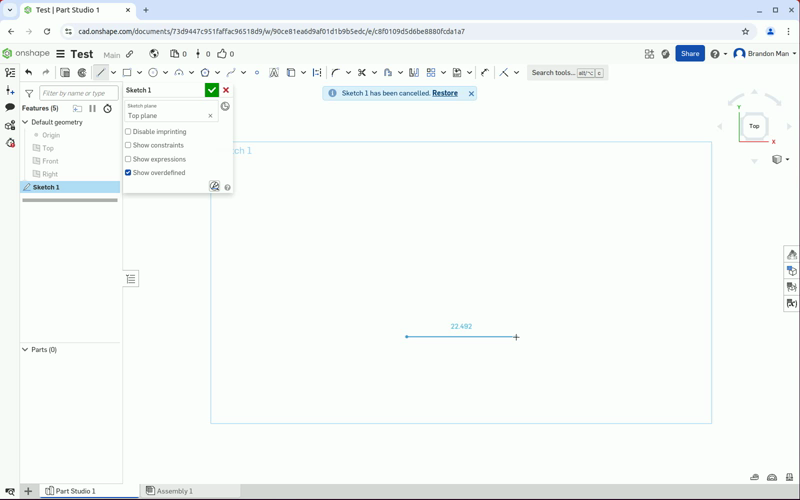
click(516, 336)
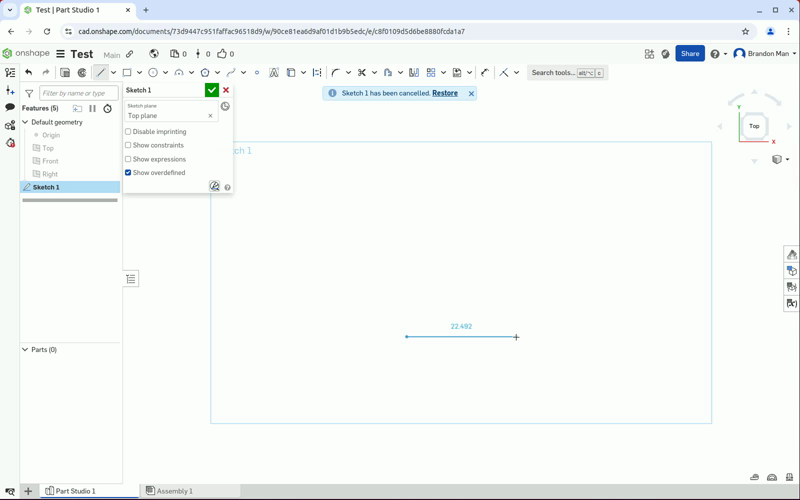
key_up(shift)
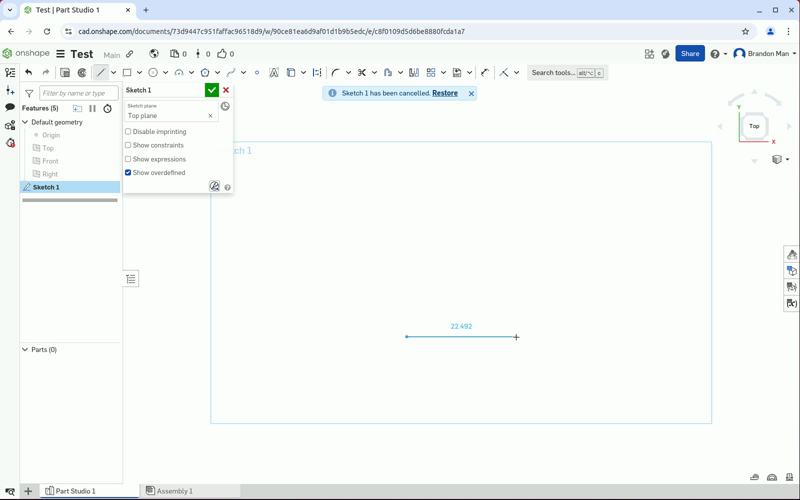
key_down(shift)
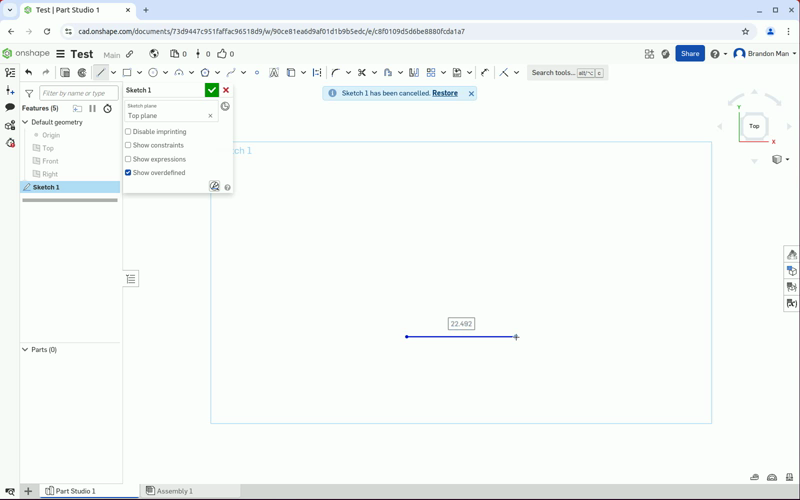
mouse_move(516, 227)
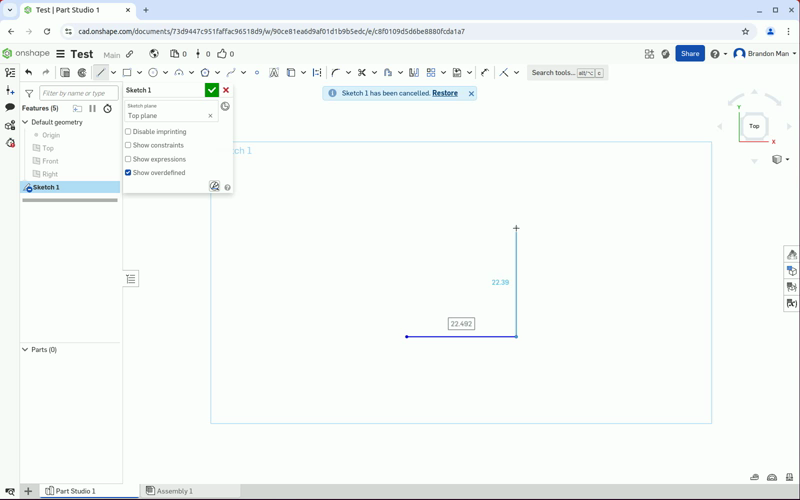
click(516, 227)
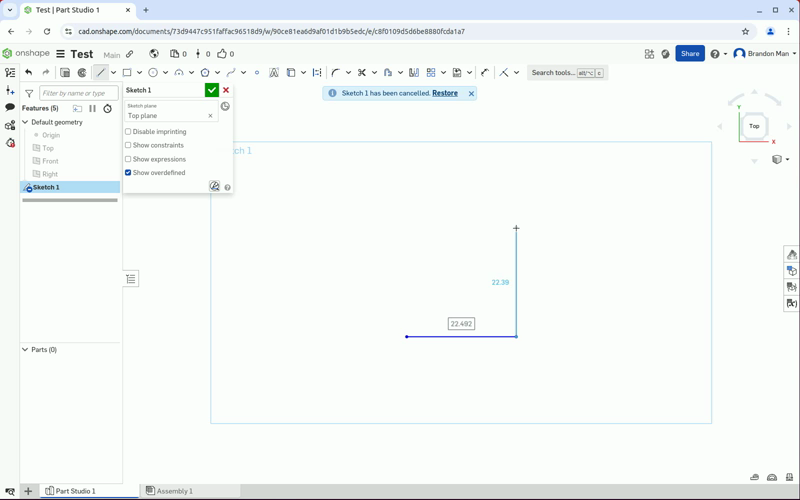
key_up(shift)
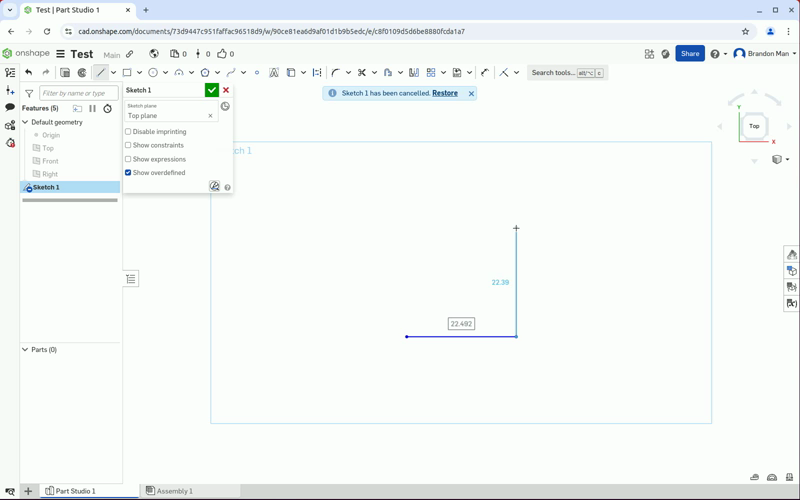
key_down(shift)
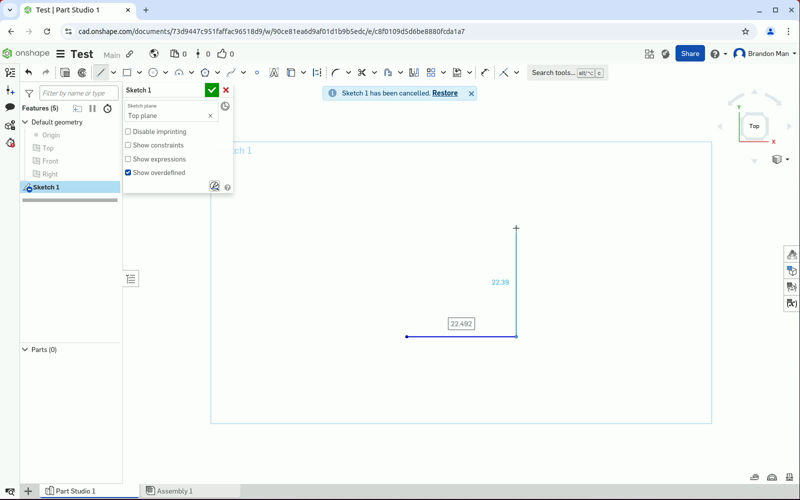
mouse_move(406, 227)
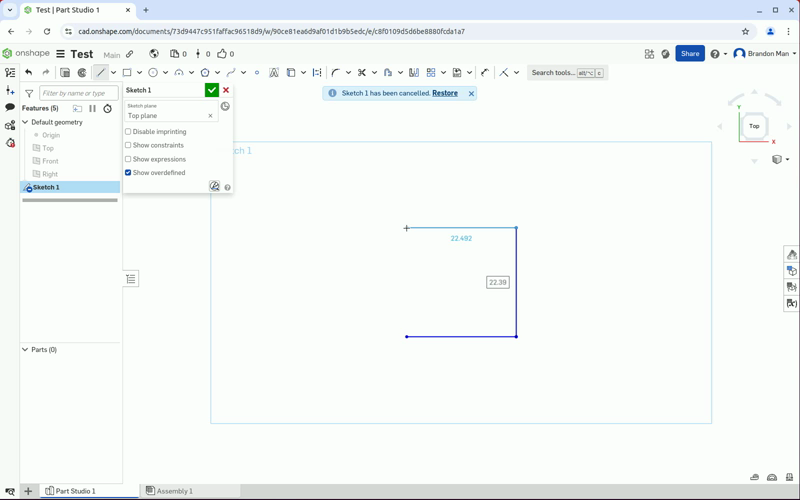
click(406, 227)
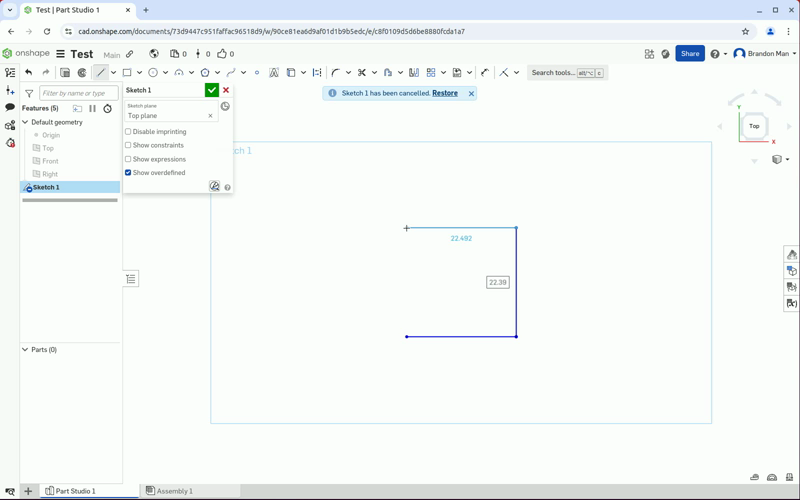
key_up(shift)
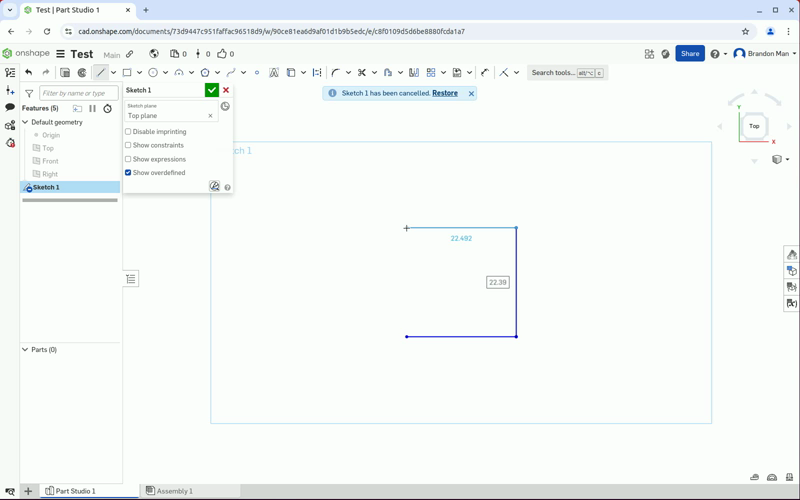
key_down(shift)
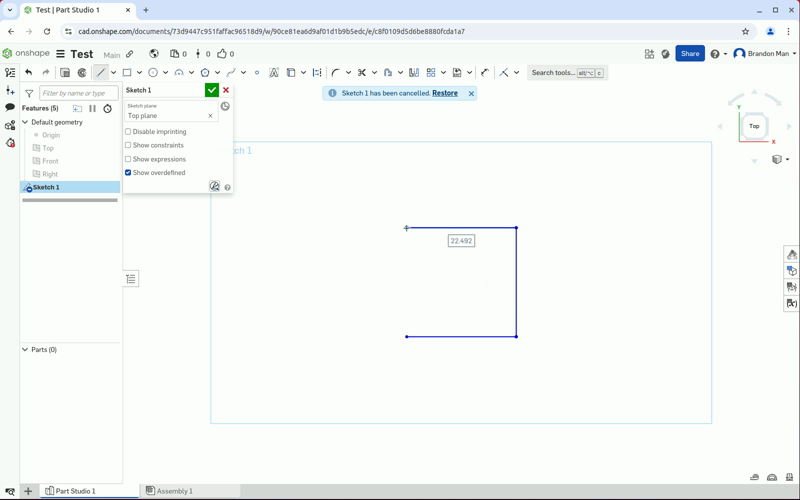
mouse_move(406, 336)
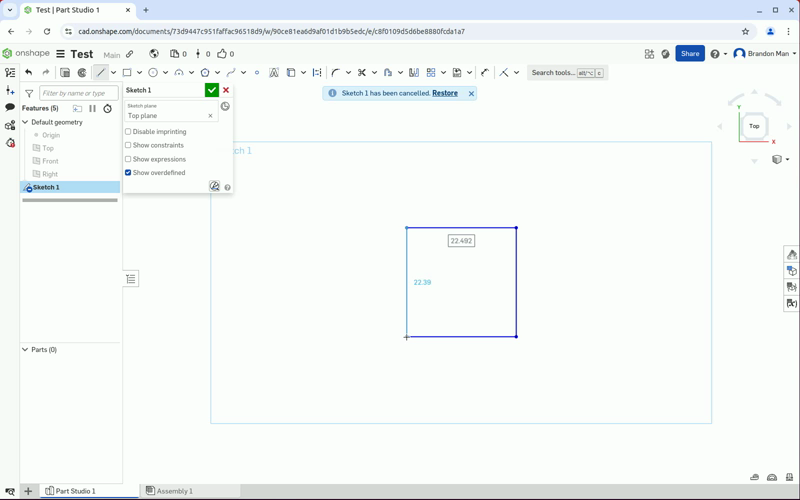
key_up(shift)
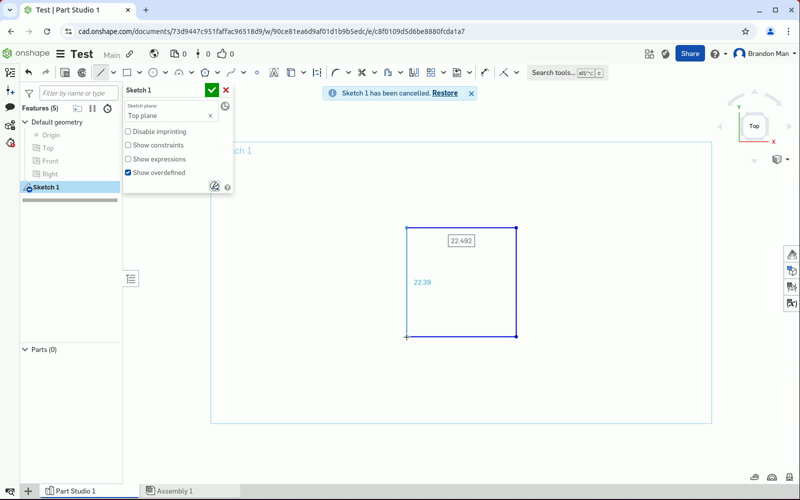
click(406, 336)
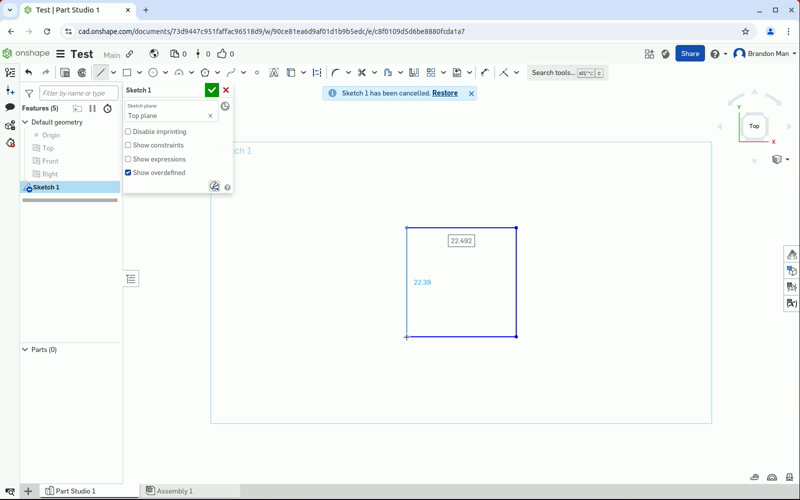
key(esc)
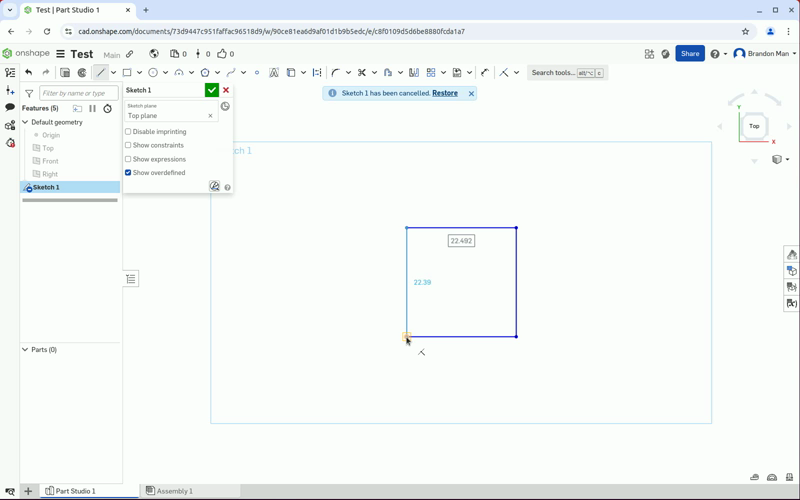
mouse_move(435, 326)
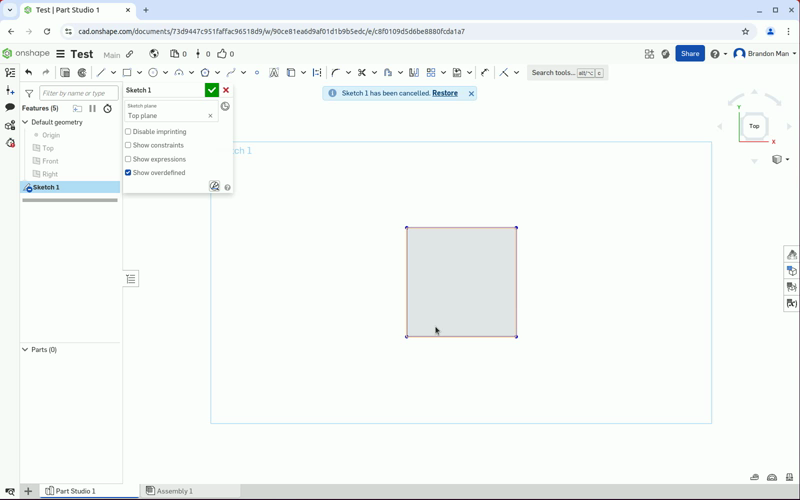
click(435, 326)
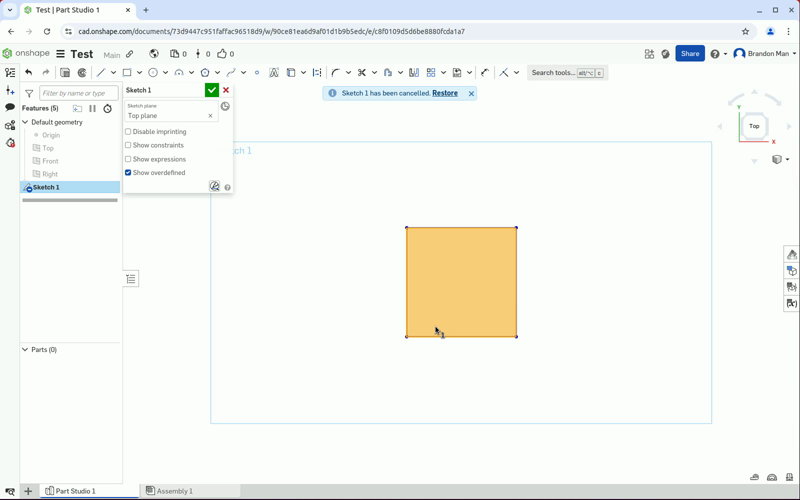
mouse_move(73, 352)
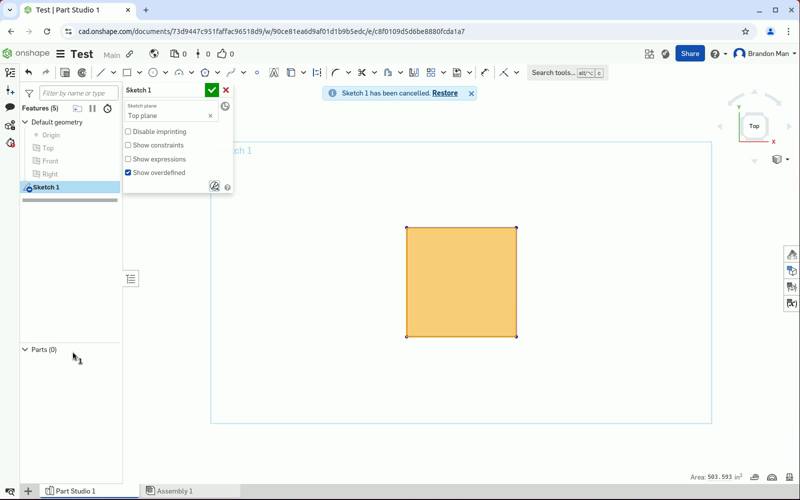
key(shift+y)
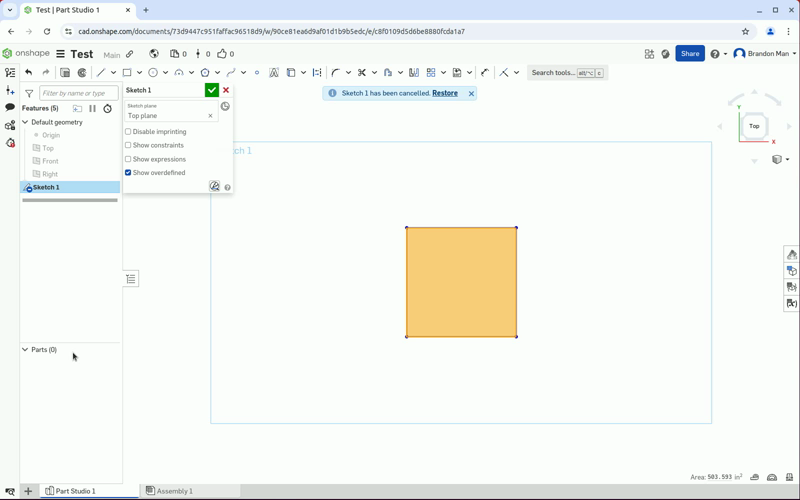
key(shift+e)
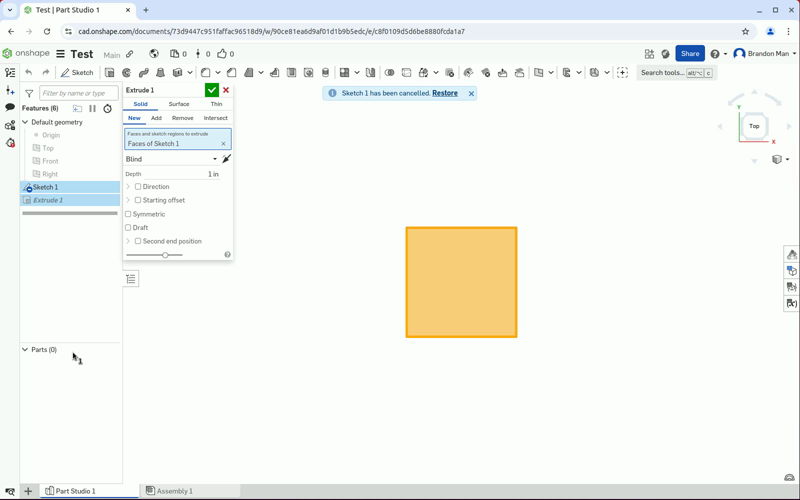
mouse_move(143, 106)
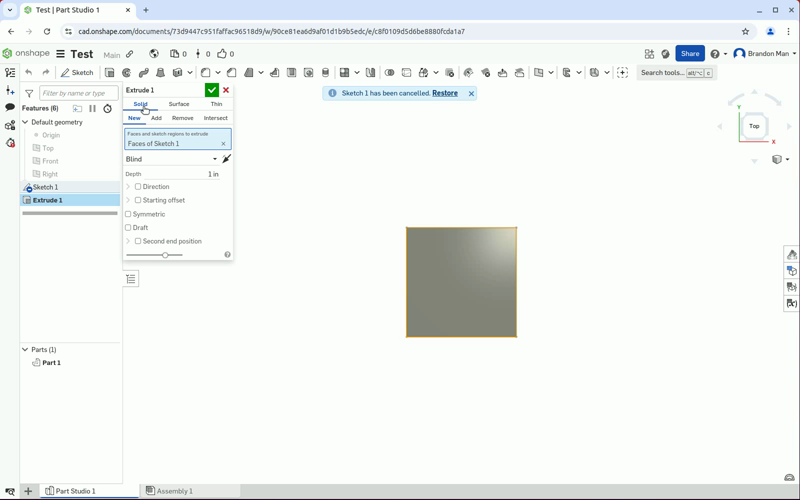
click(143, 106)
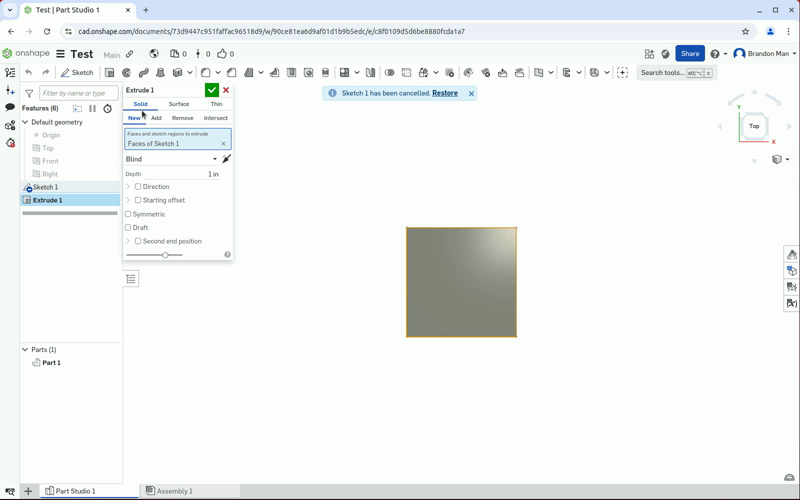
mouse_move(137, 120)
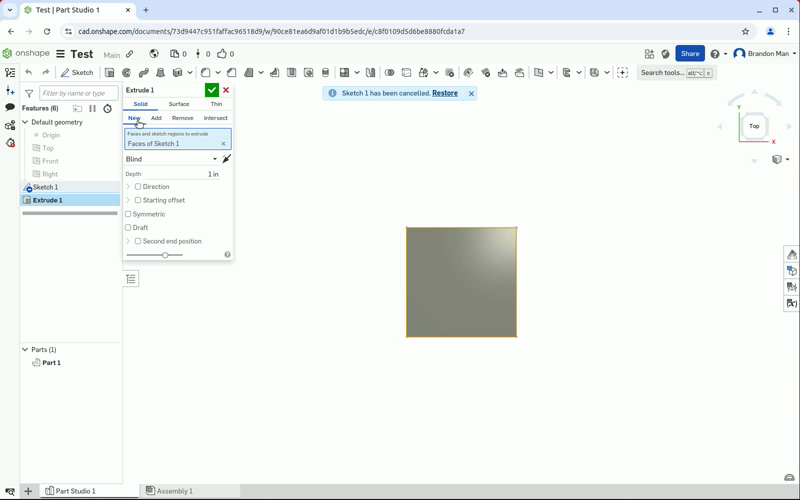
click(137, 120)
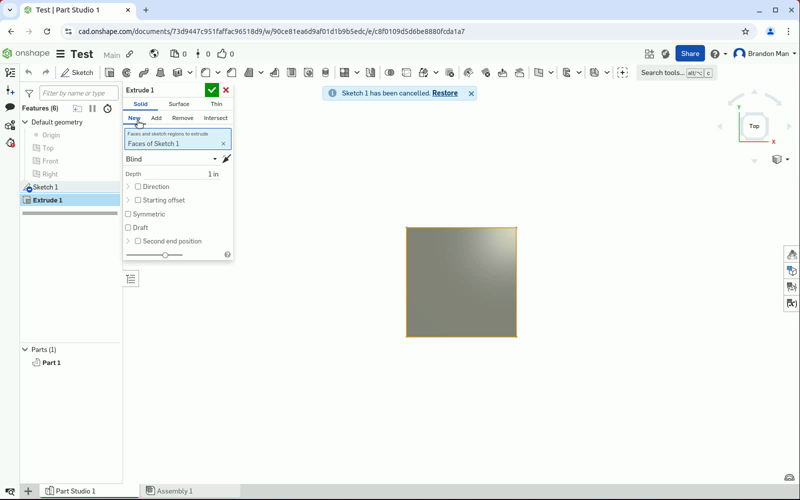
key(tab, 4)
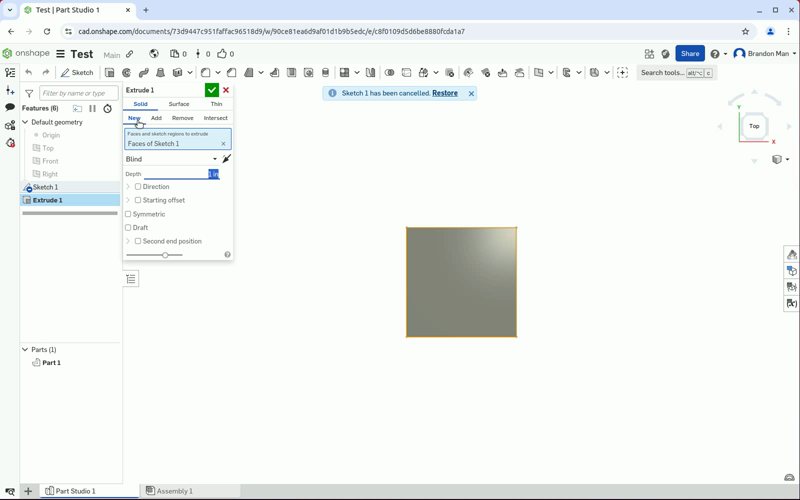
text(23.108)
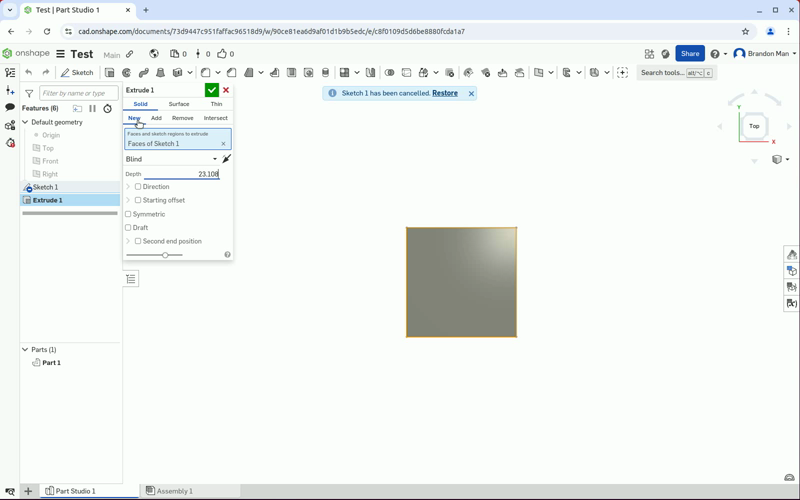
key(enter)
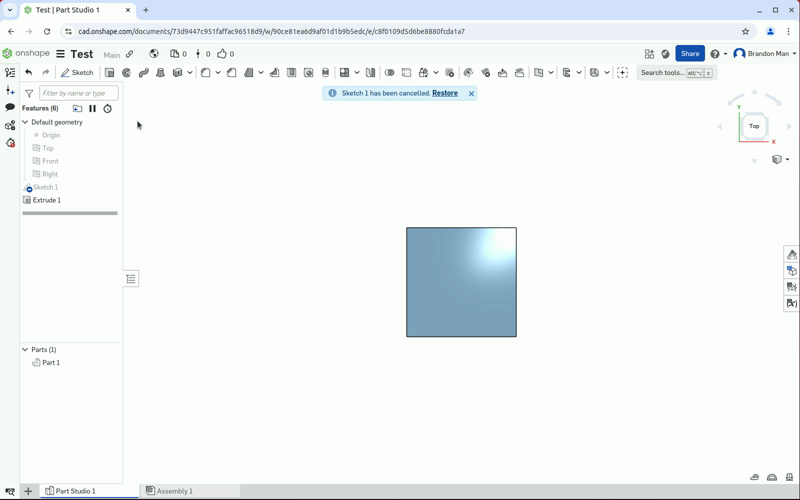
key(shift+h)
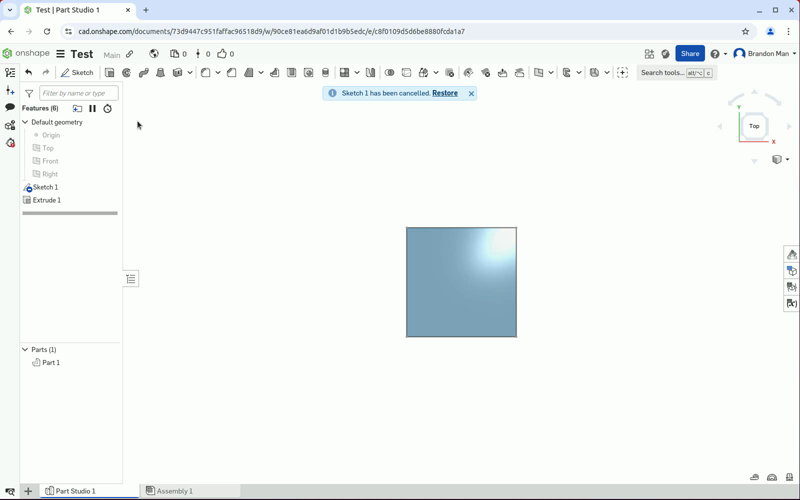
key(shift+h)
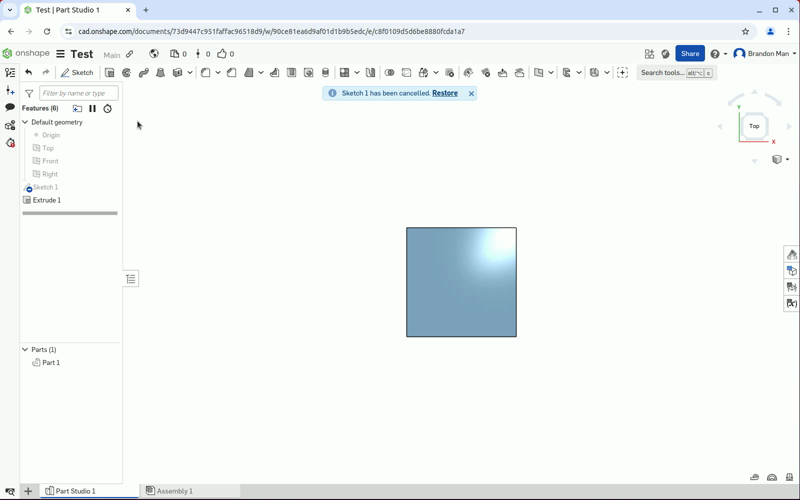
mouse_move(73, 189)
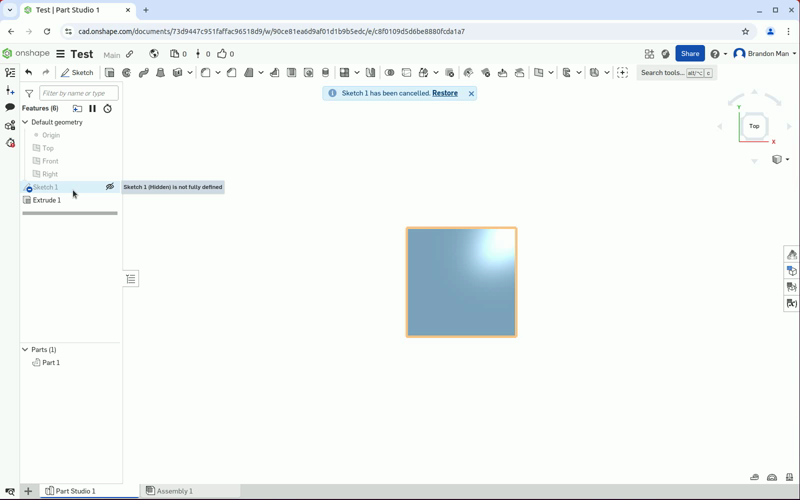
click(73, 189)
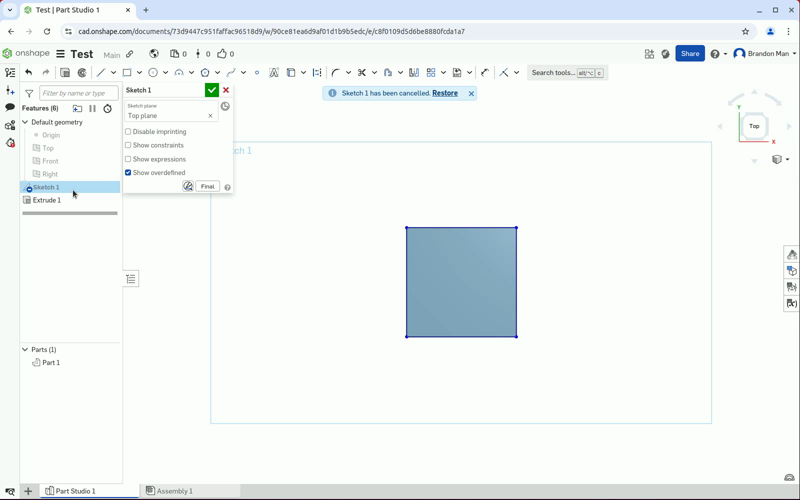
mouse_move(229, 92)
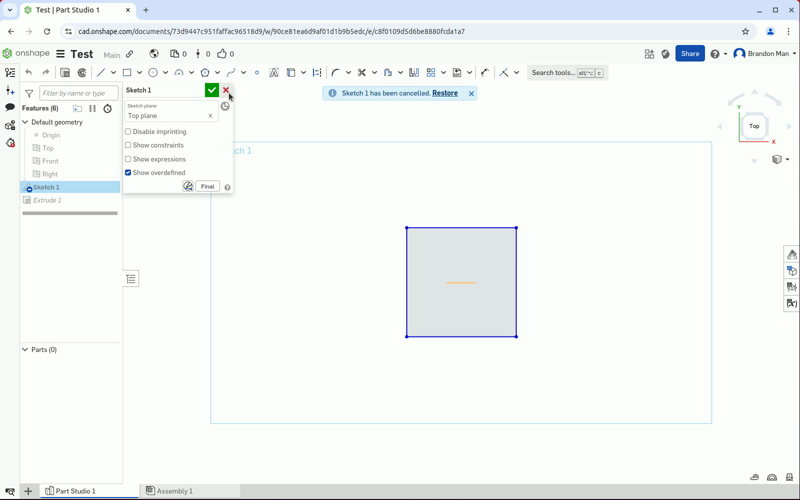
click(229, 92)
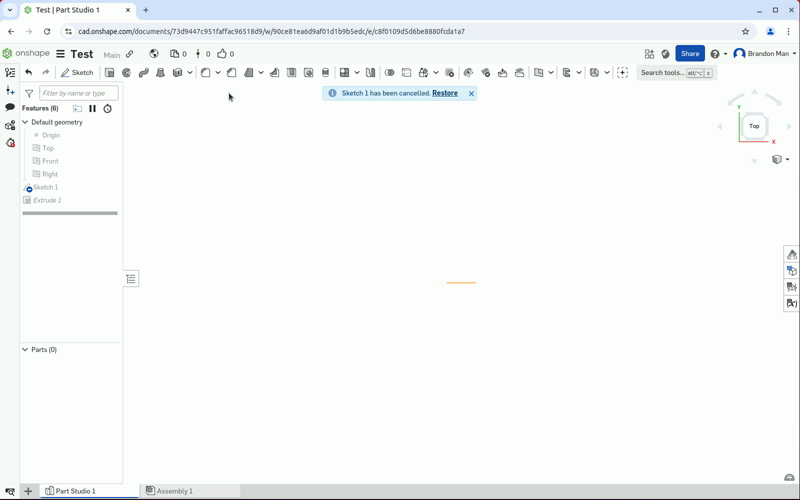
mouse_move(541, 75)
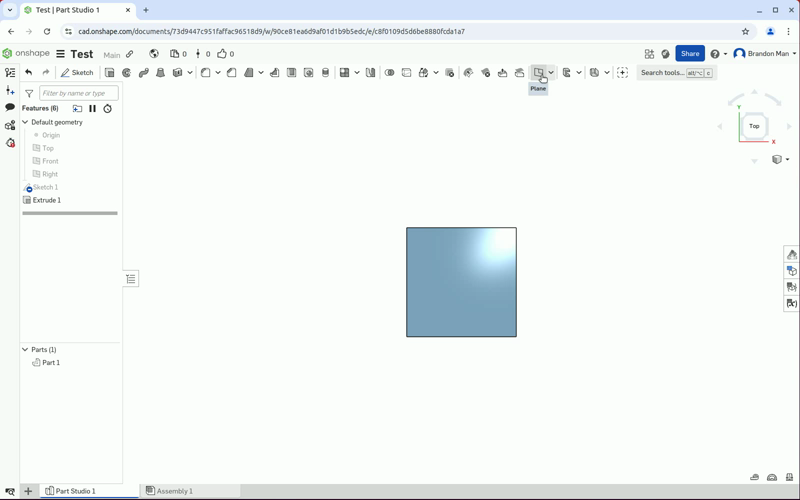
click(541, 75)
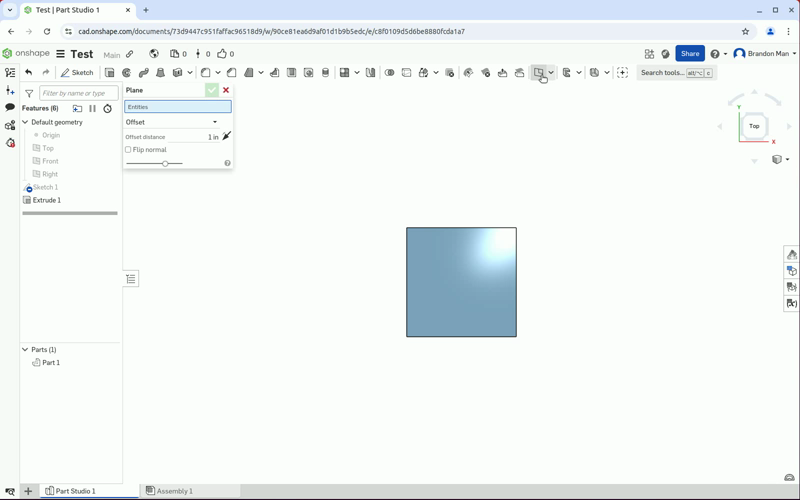
mouse_move(73, 150)
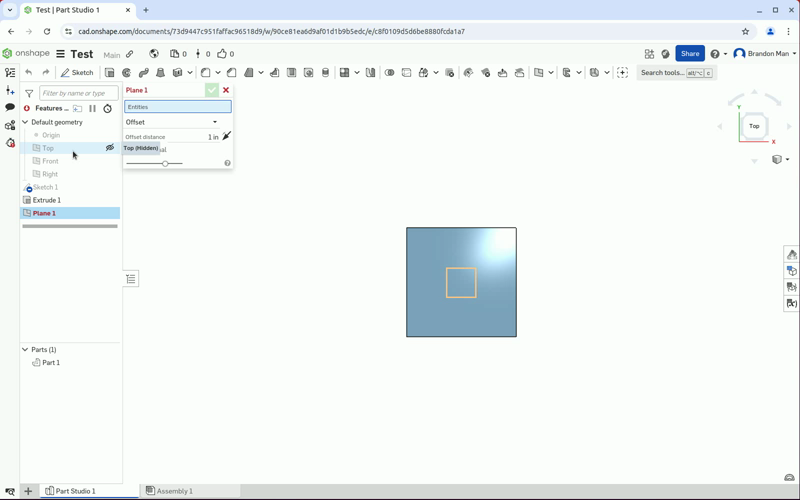
click(73, 150)
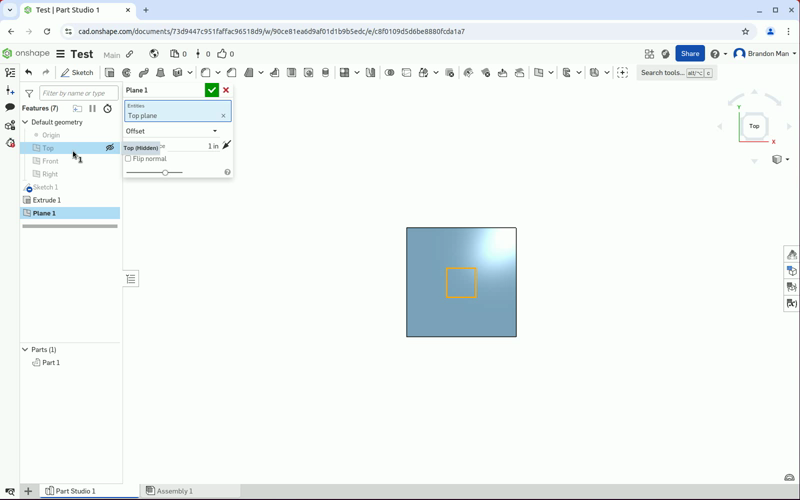
key(tab, 2)
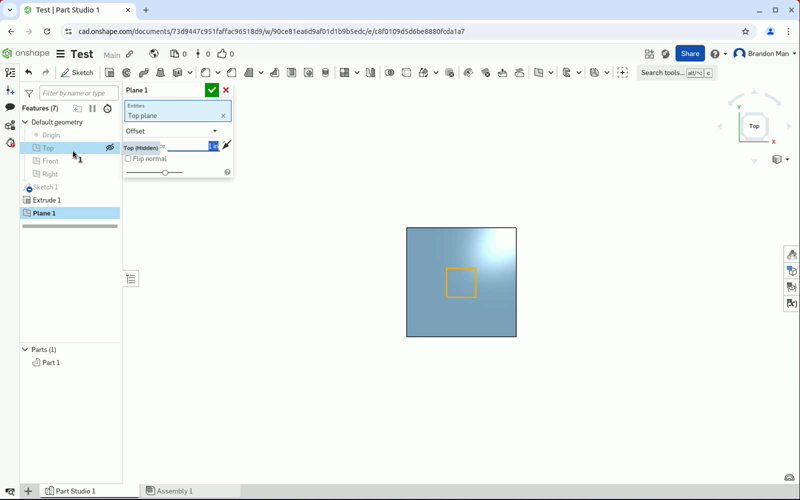
text(23.108)
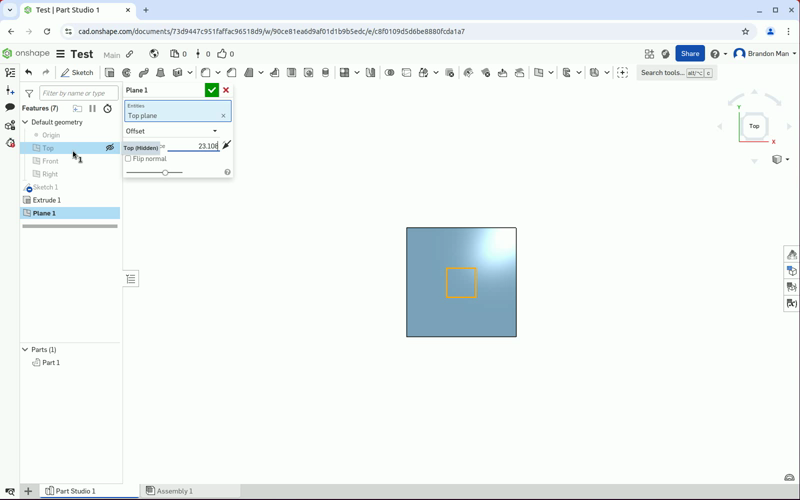
key(enter, 2)
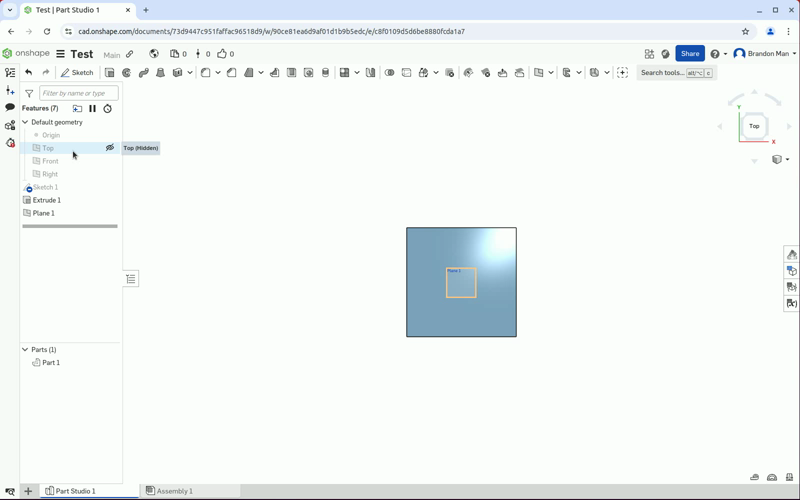
key(shift+s)
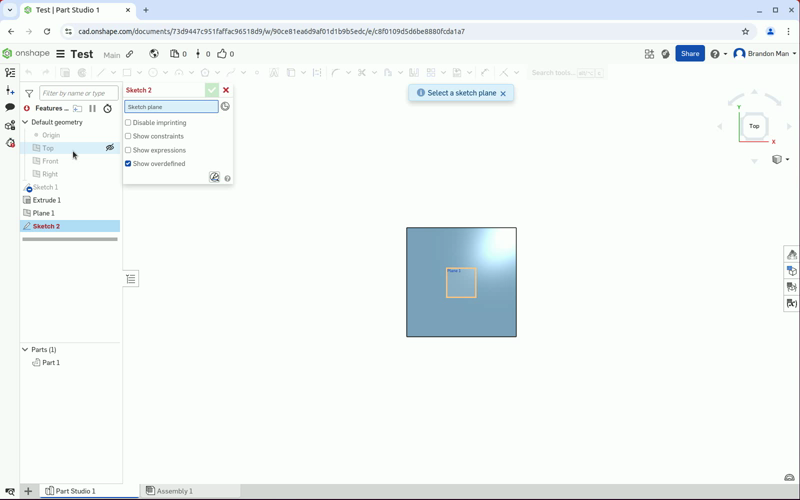
mouse_move(73, 215)
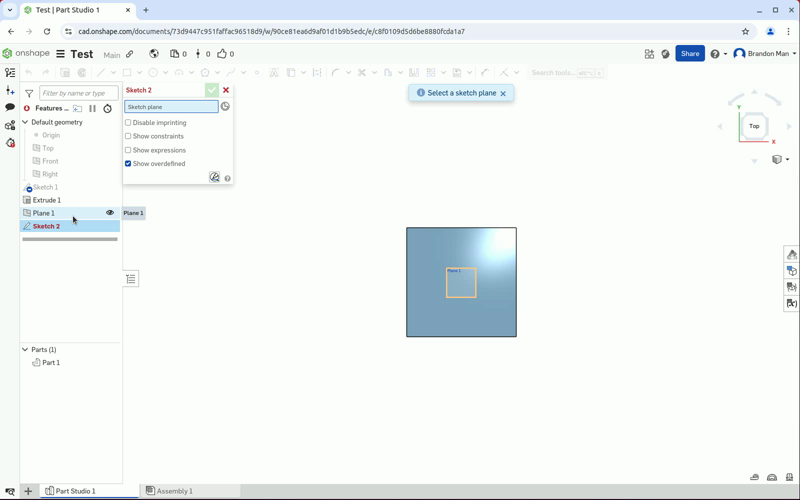
click(73, 215)
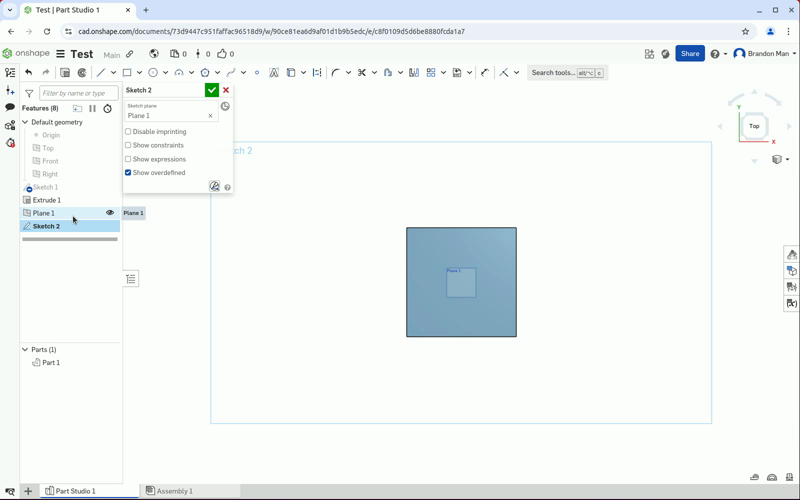
mouse_move(73, 352)
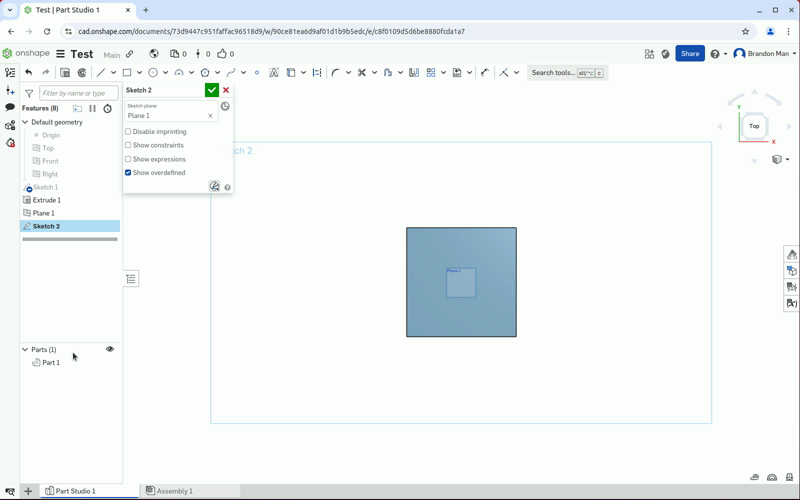
key(y)
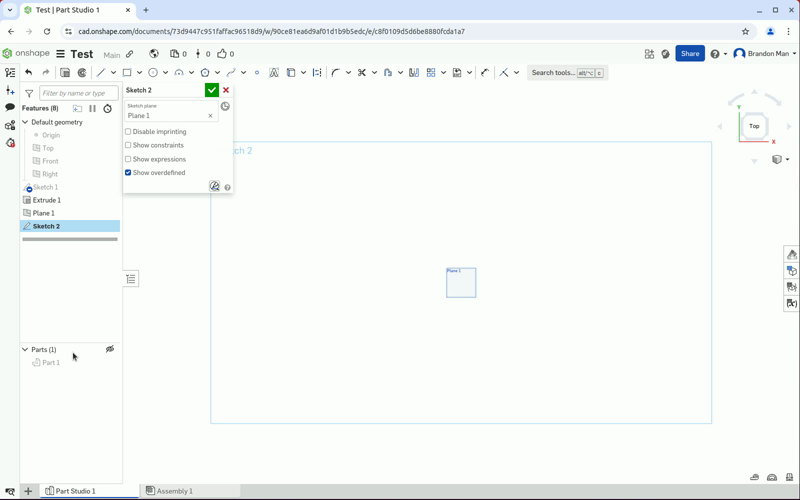
key(l)
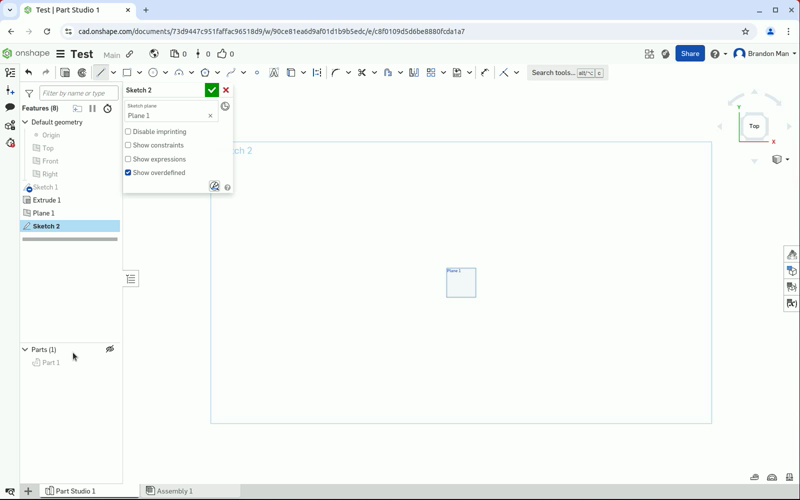
key_down(shift)
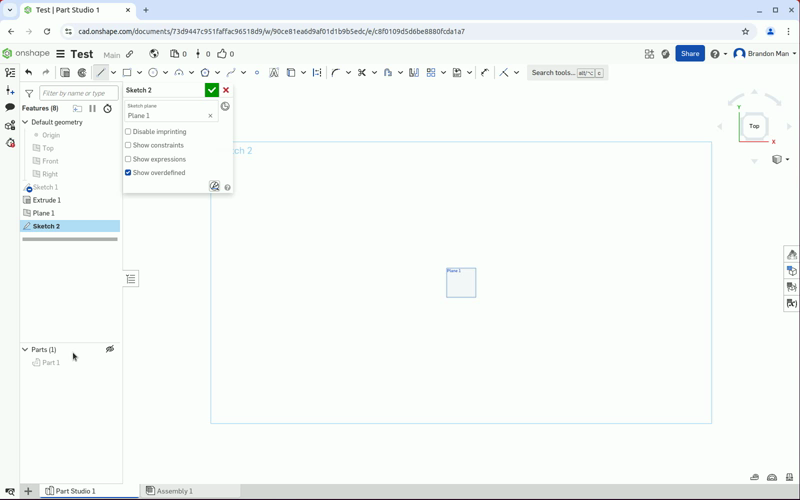
mouse_move(407, 335)
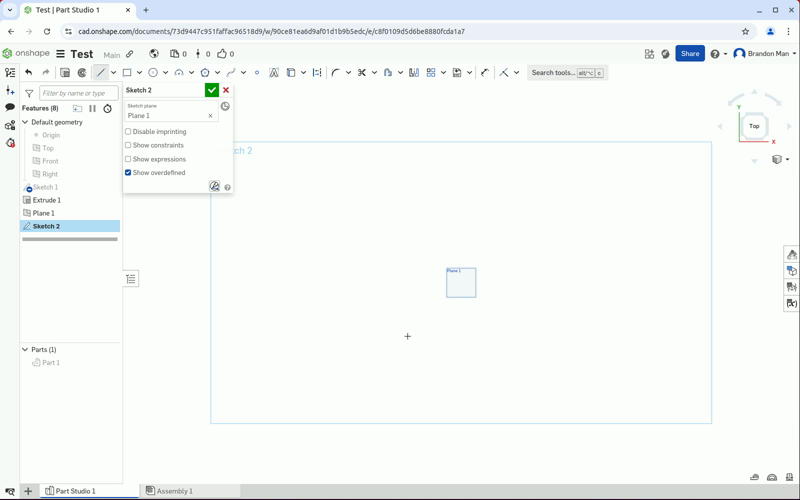
click(407, 335)
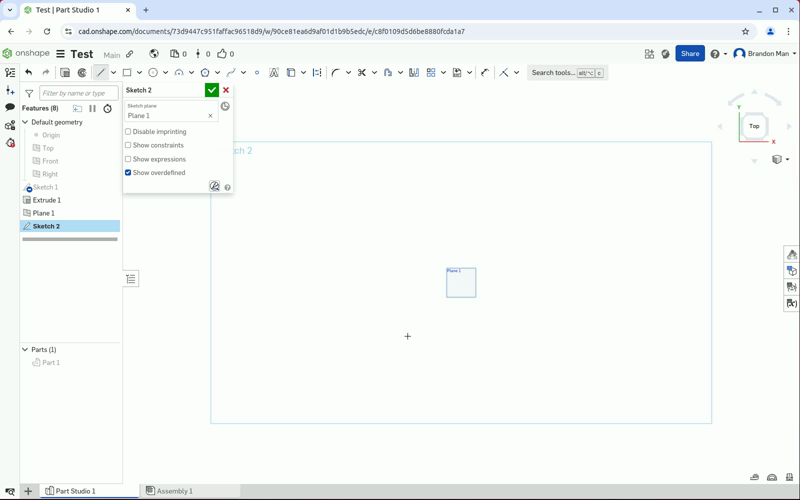
key_up(shift)
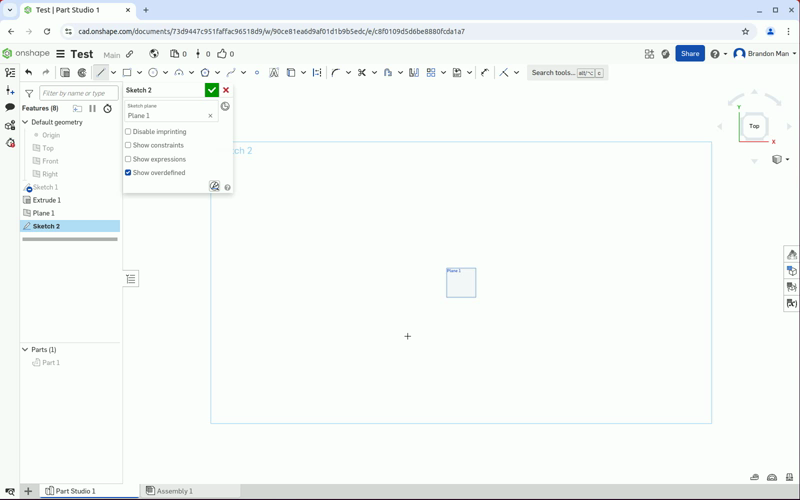
key_down(shift)
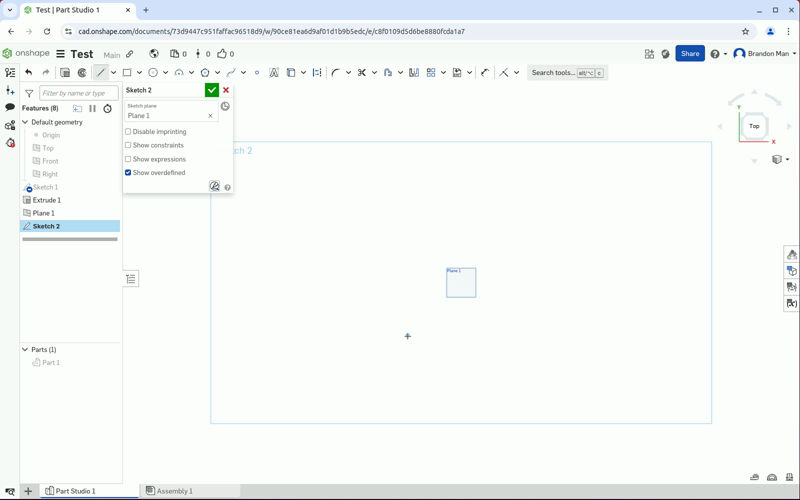
mouse_move(513, 335)
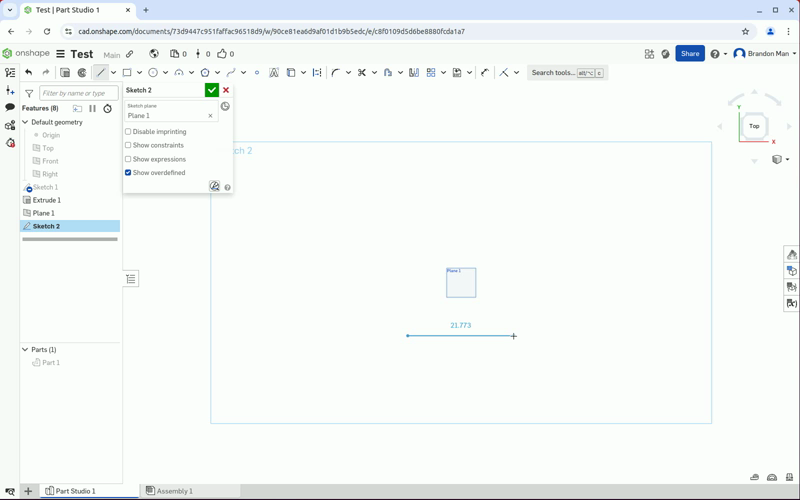
click(513, 335)
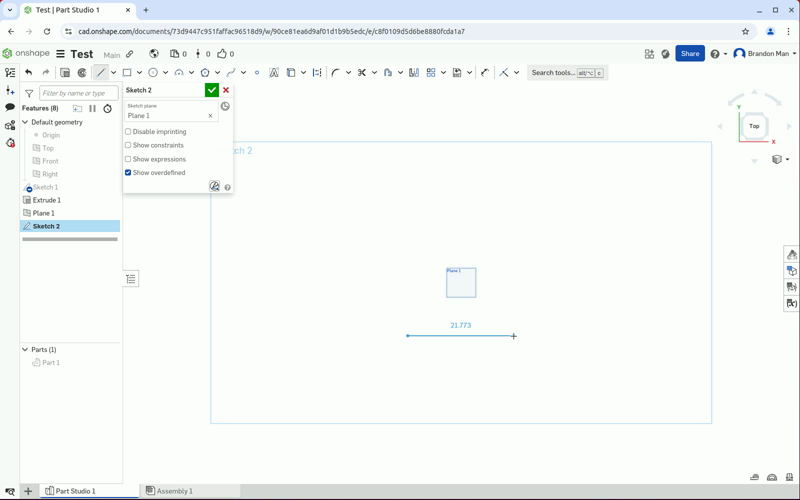
key_up(shift)
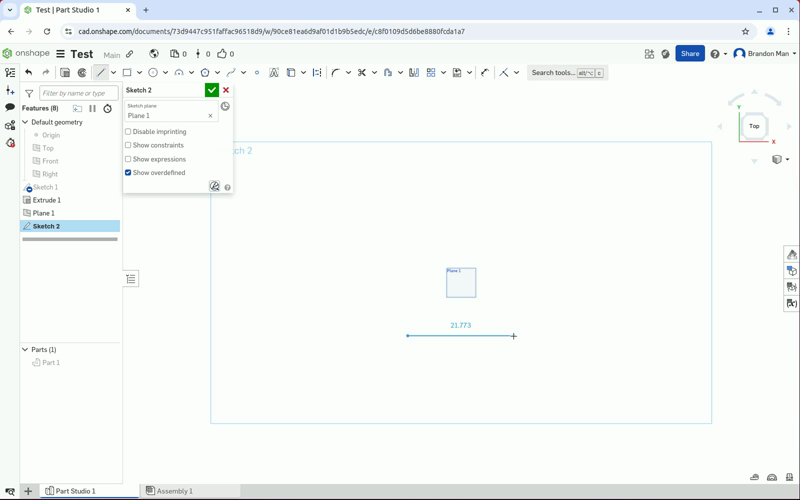
key_down(shift)
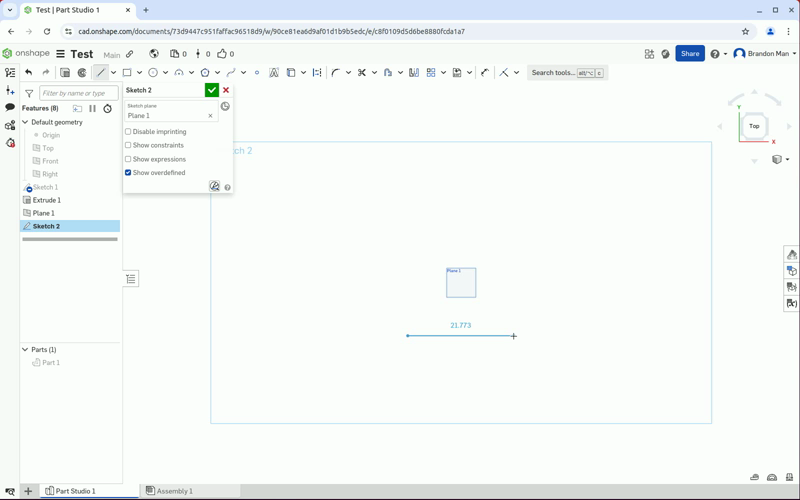
mouse_move(513, 230)
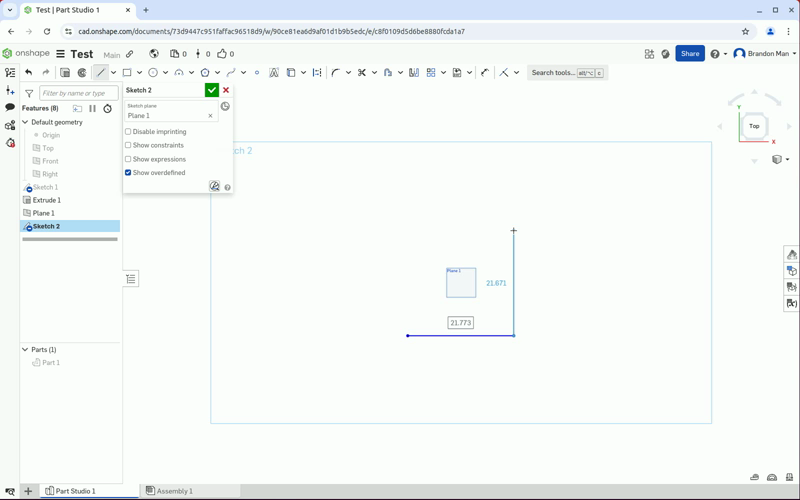
click(513, 230)
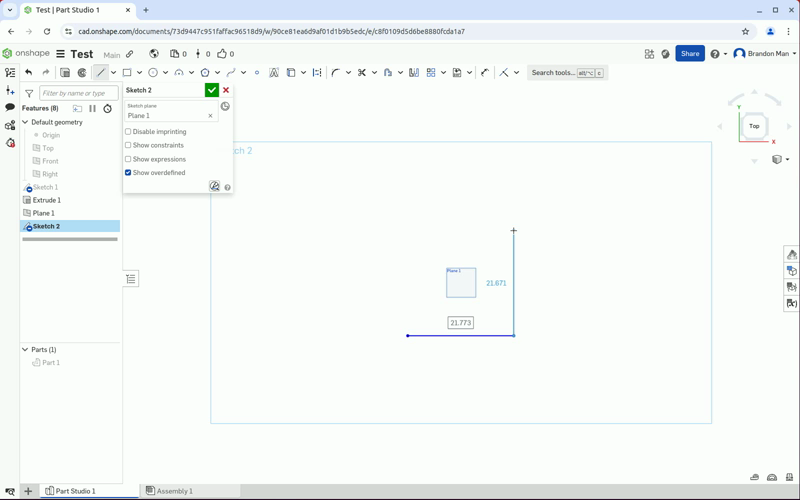
key_up(shift)
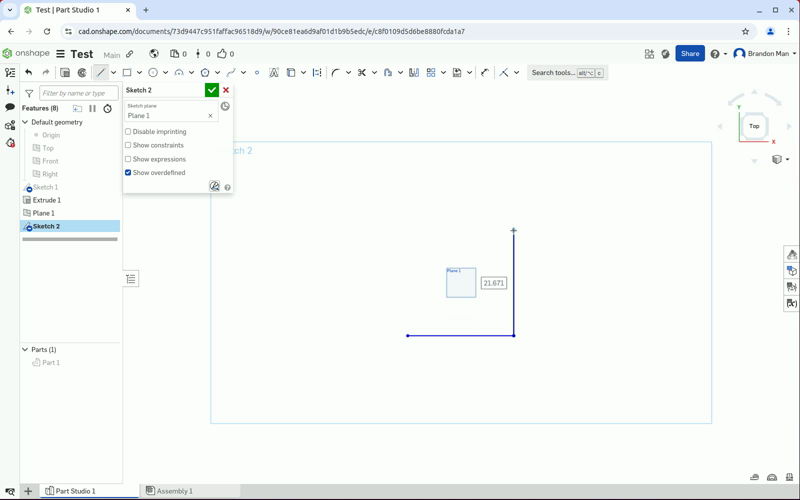
key_down(shift)
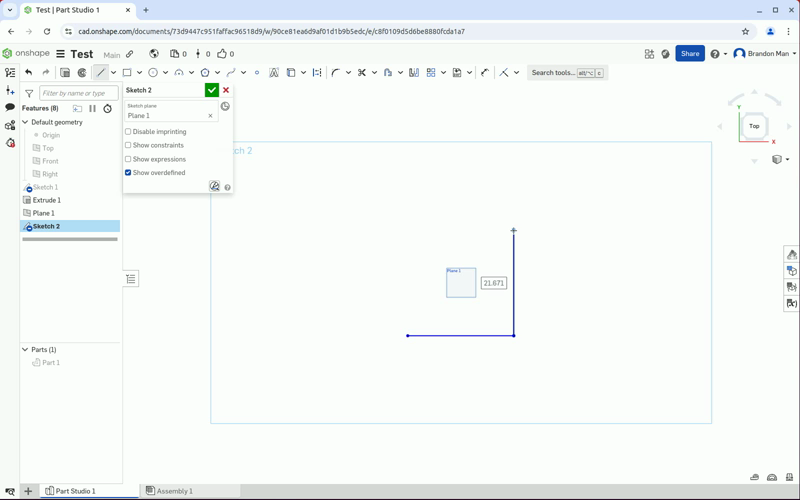
mouse_move(407, 230)
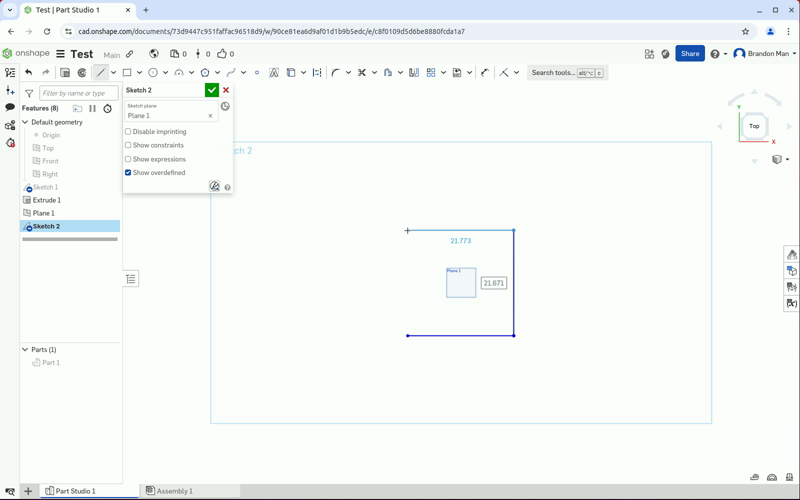
click(407, 230)
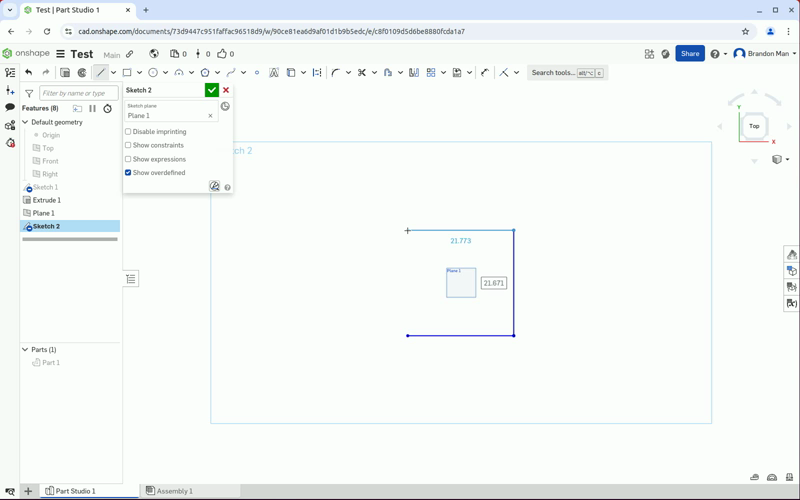
key_up(shift)
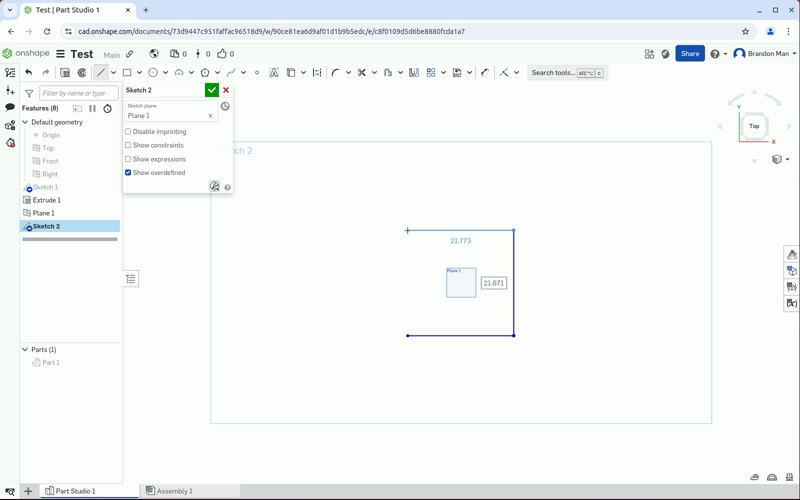
key_down(shift)
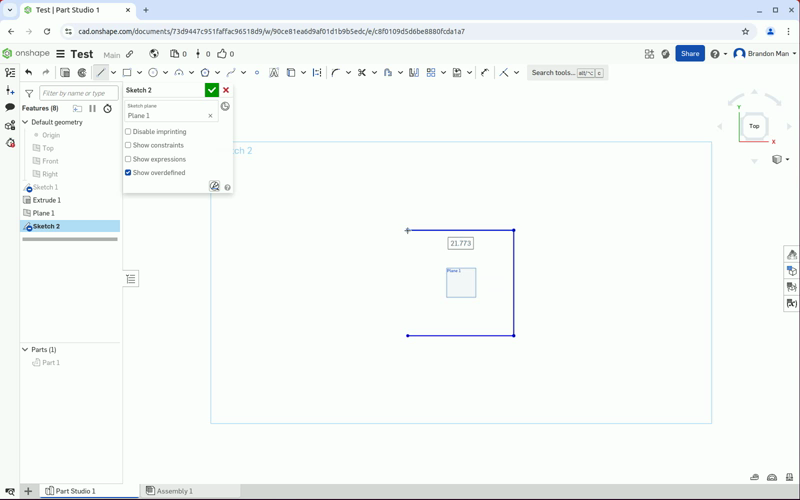
mouse_move(407, 335)
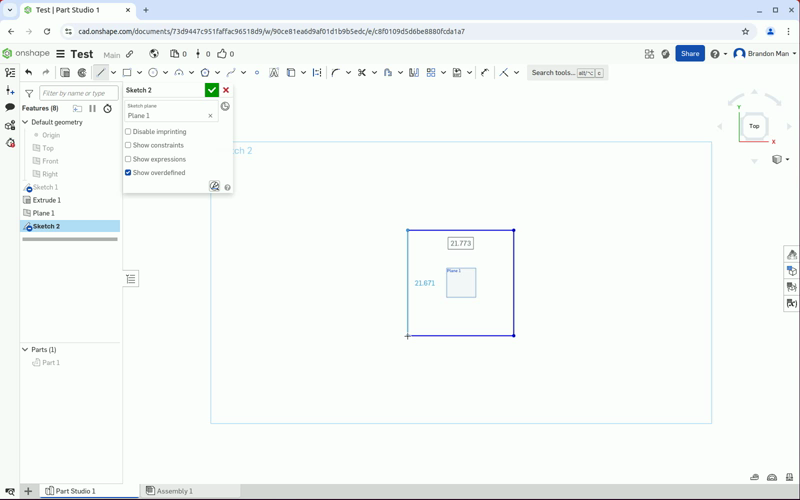
key_up(shift)
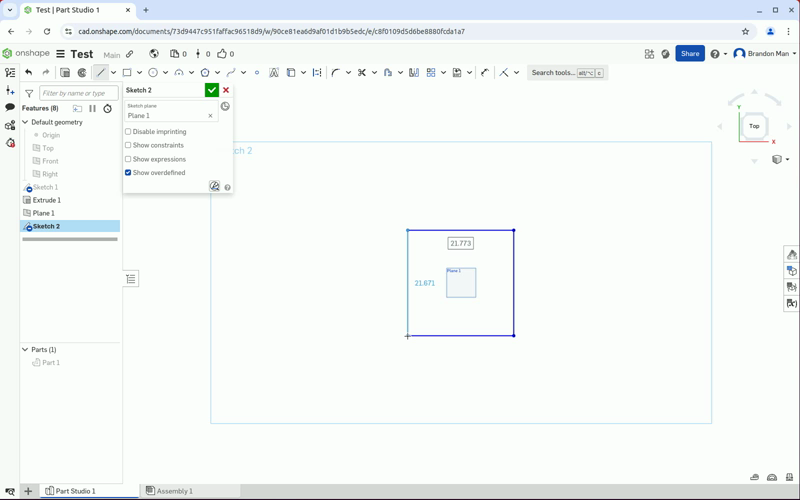
click(407, 335)
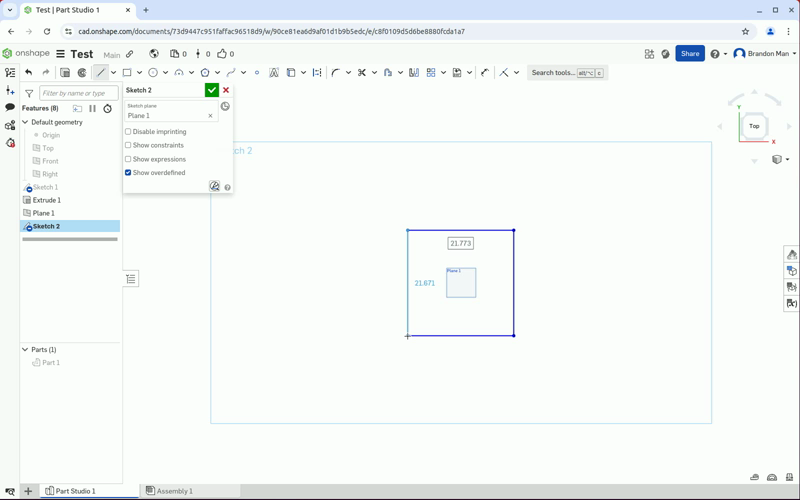
key(esc)
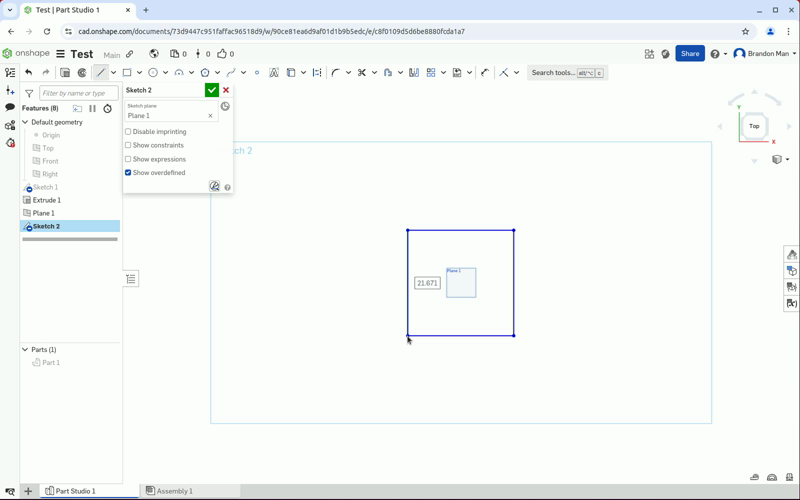
mouse_move(420, 315)
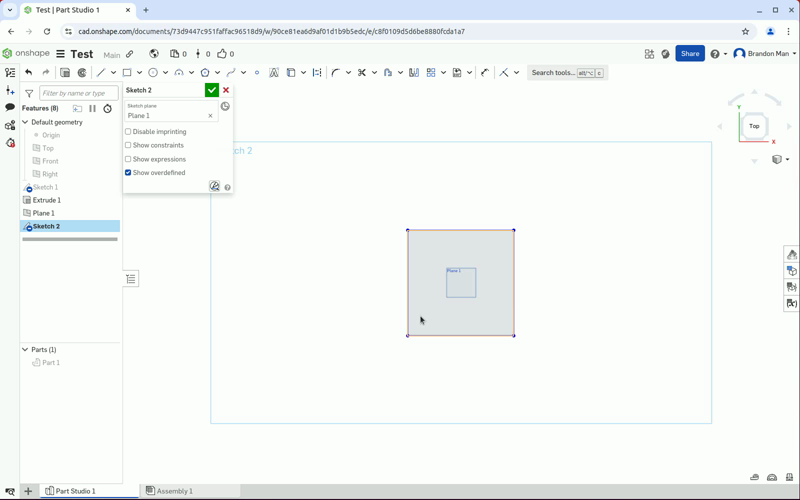
click(420, 315)
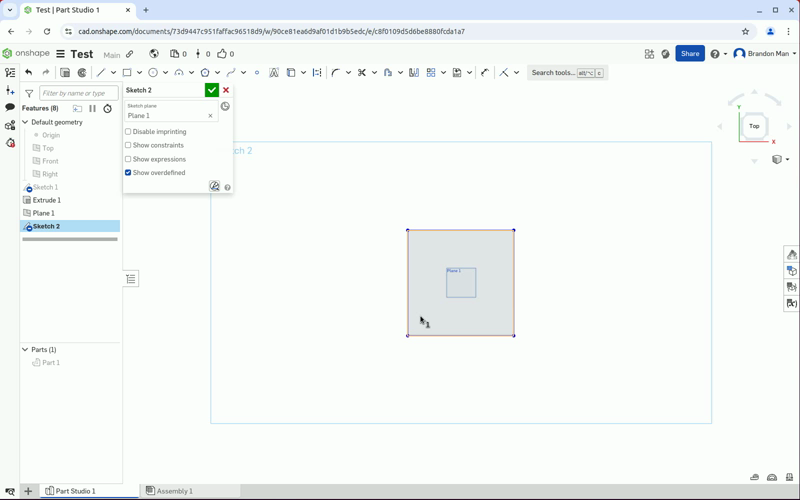
mouse_move(73, 352)
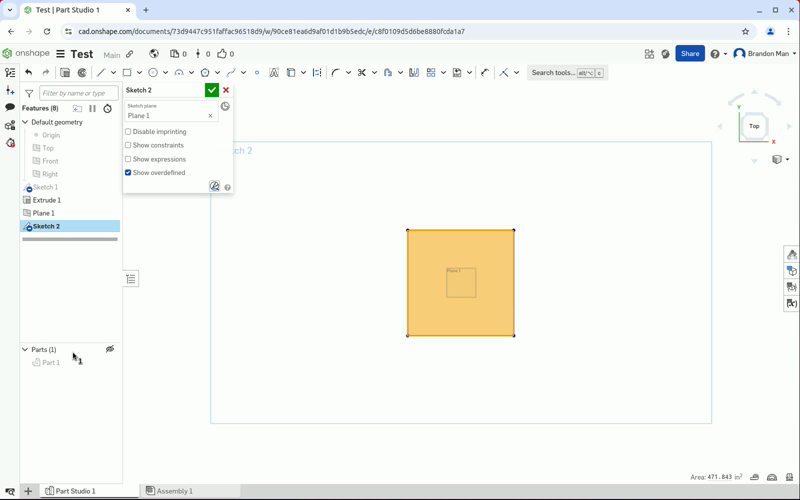
key(shift+y)
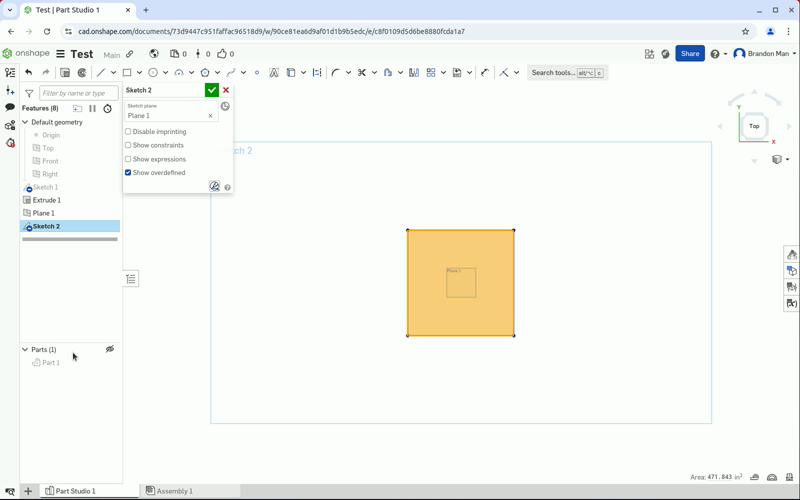
key(shift+e)
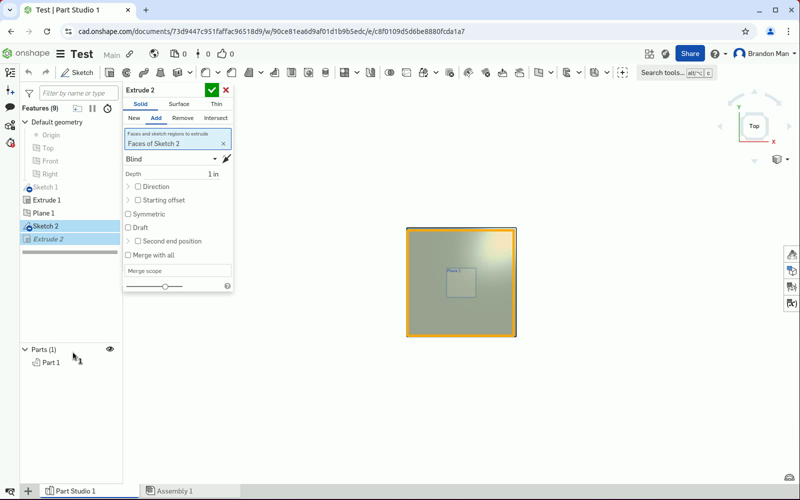
mouse_move(143, 106)
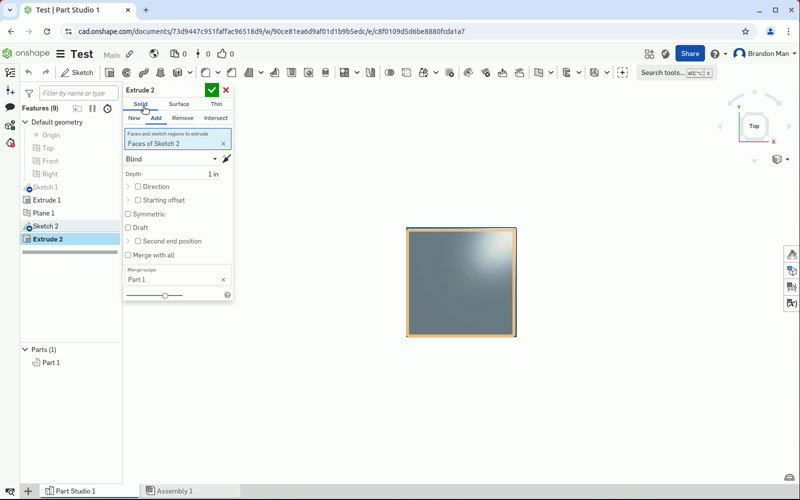
click(143, 106)
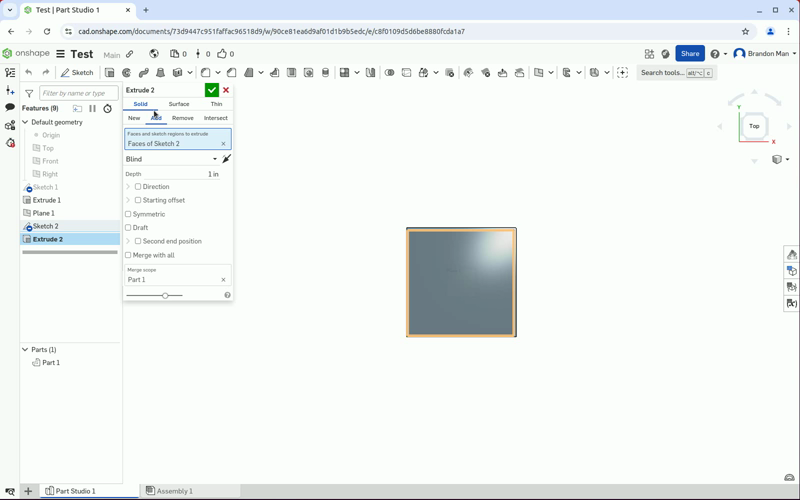
mouse_move(186, 120)
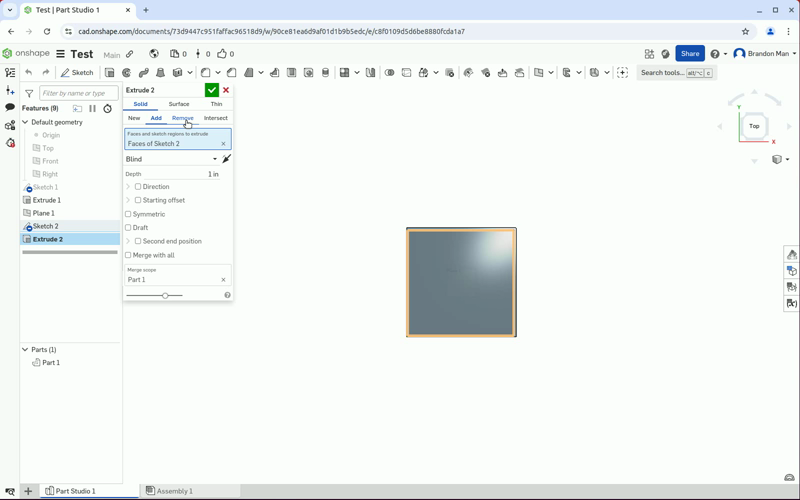
click(186, 120)
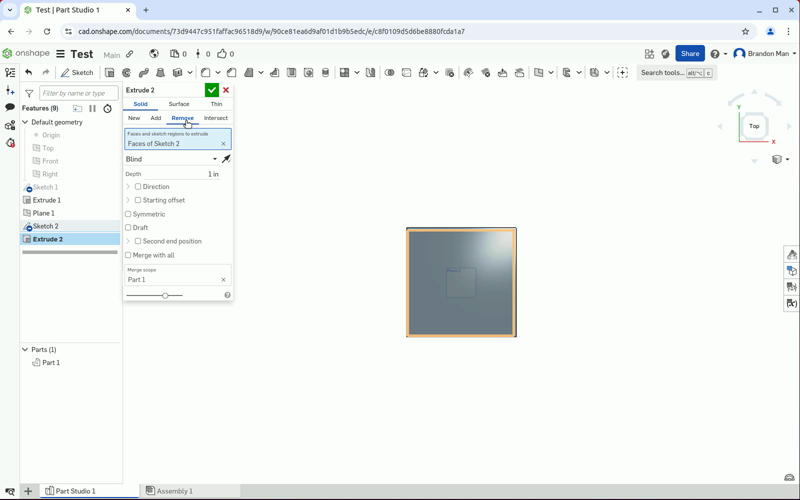
key(tab, 4)
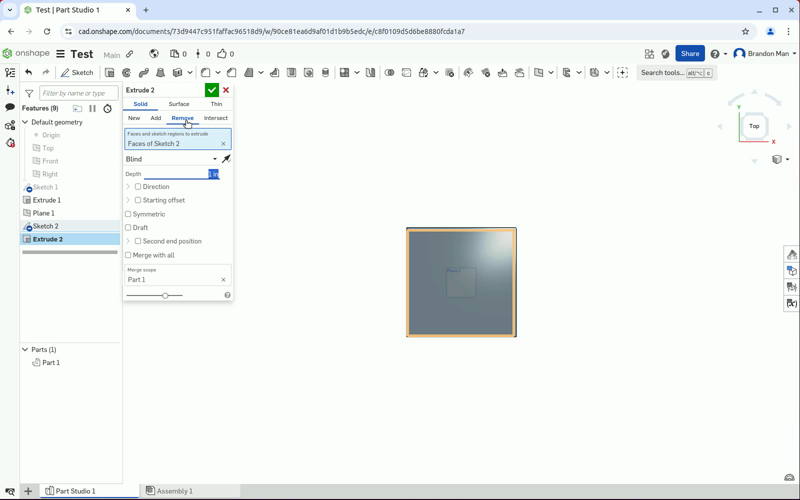
text(22.386)
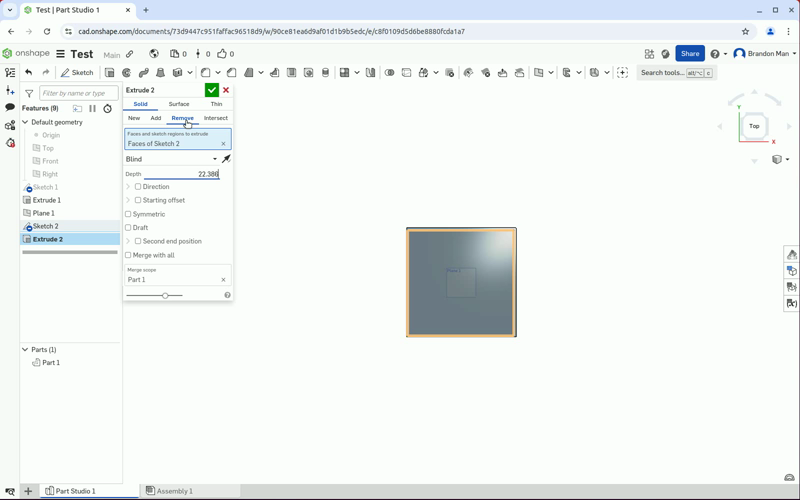
key(tab, 6)
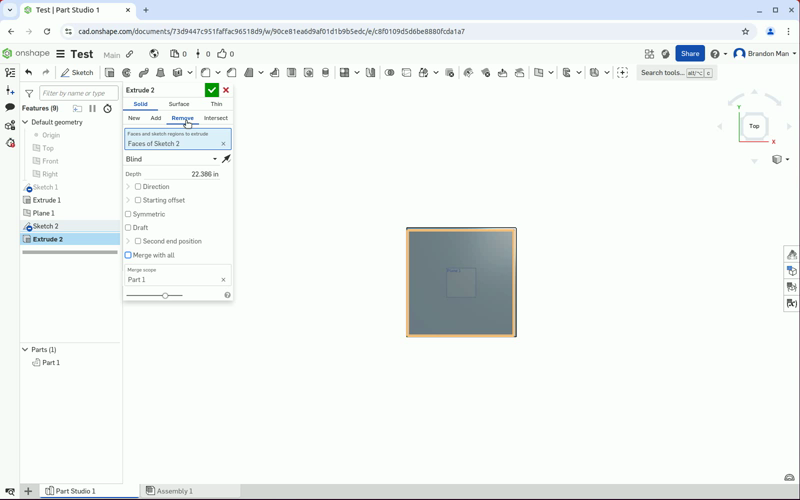
key(space)
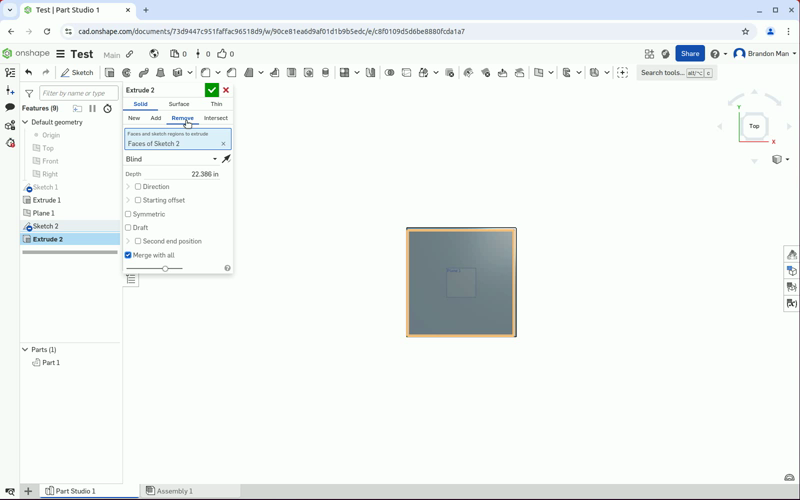
key(enter)
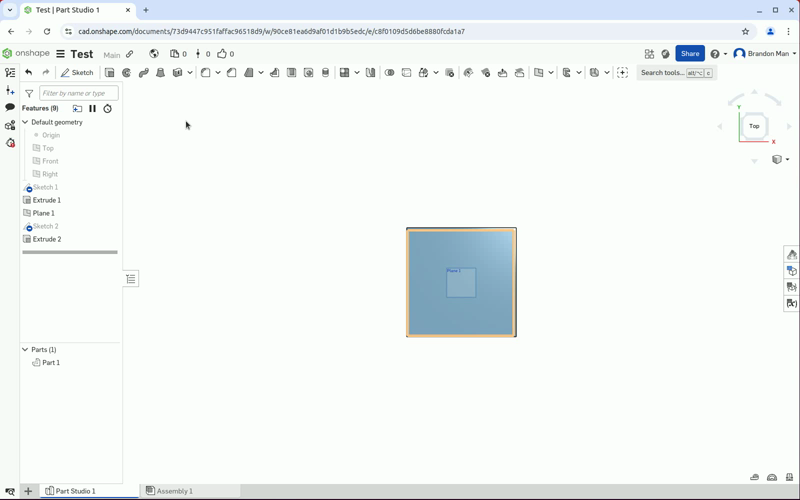
key(shift+h)
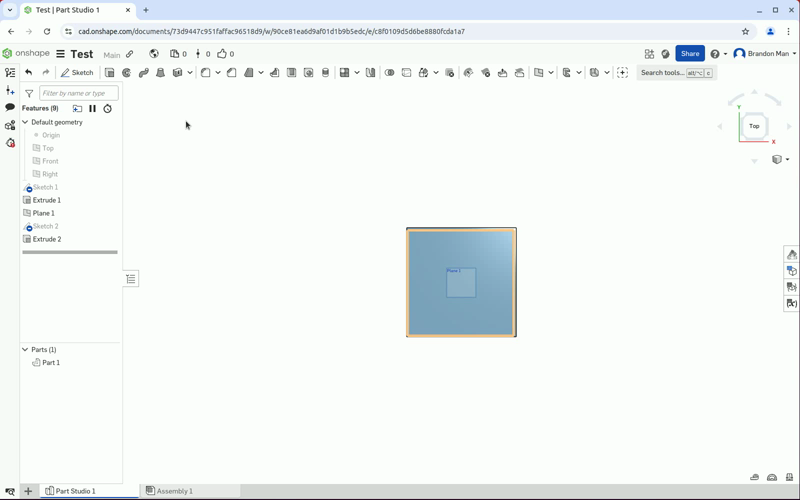
key(shift+h)
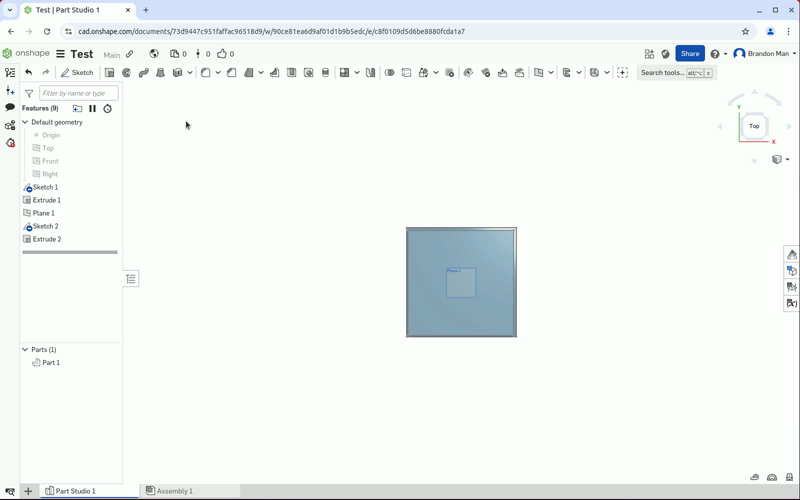
key(shift+7)
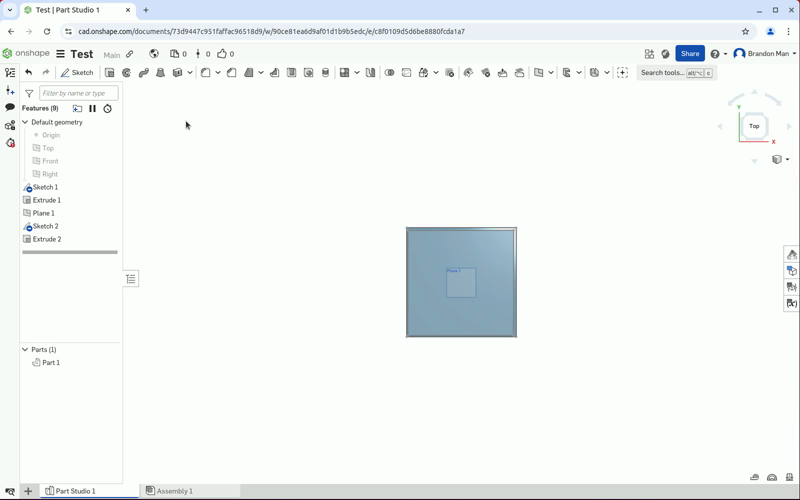
key(up, 3)
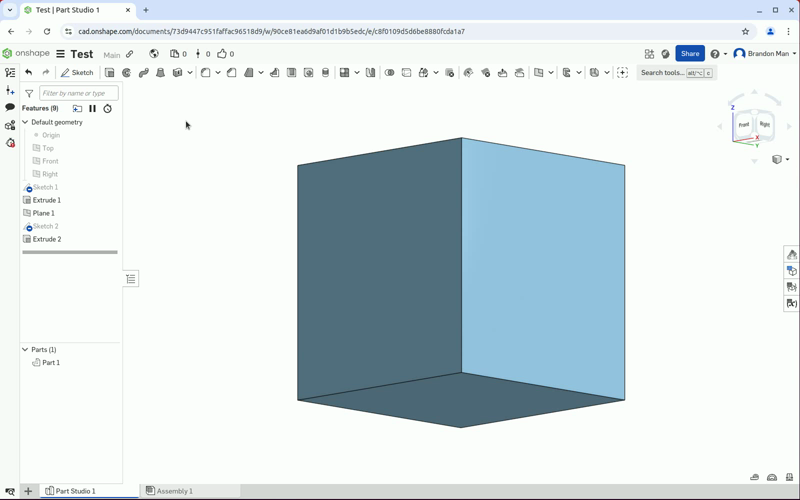
key(left, 3)
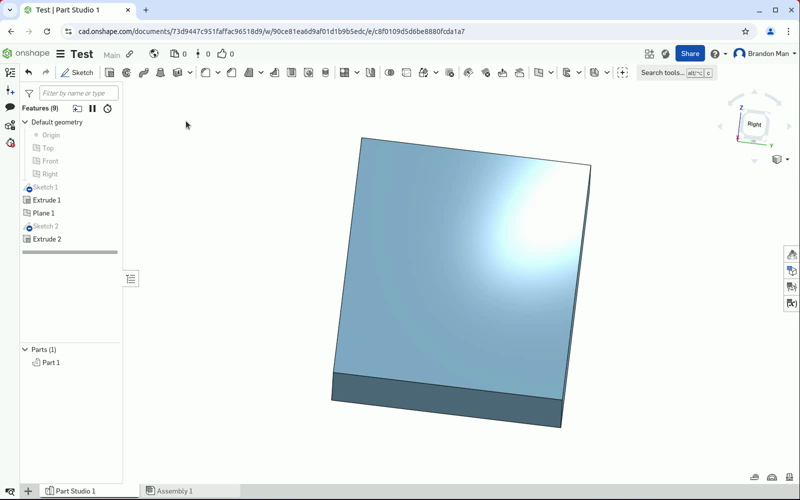
key(right, 3)
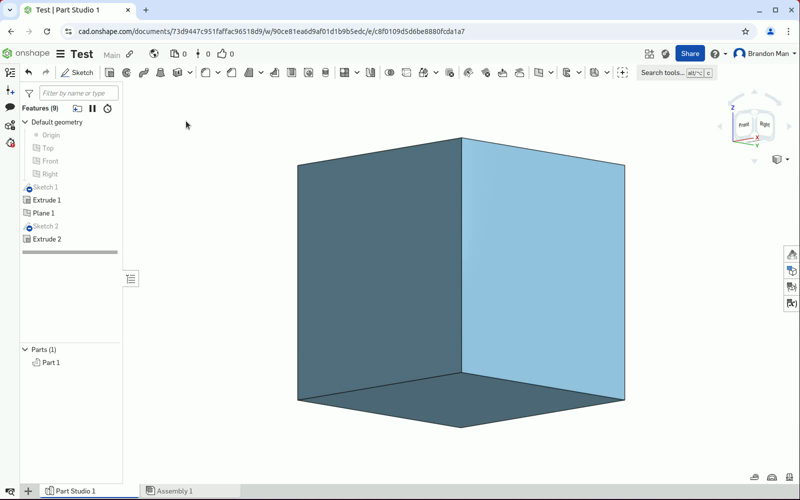
key(down, 3)
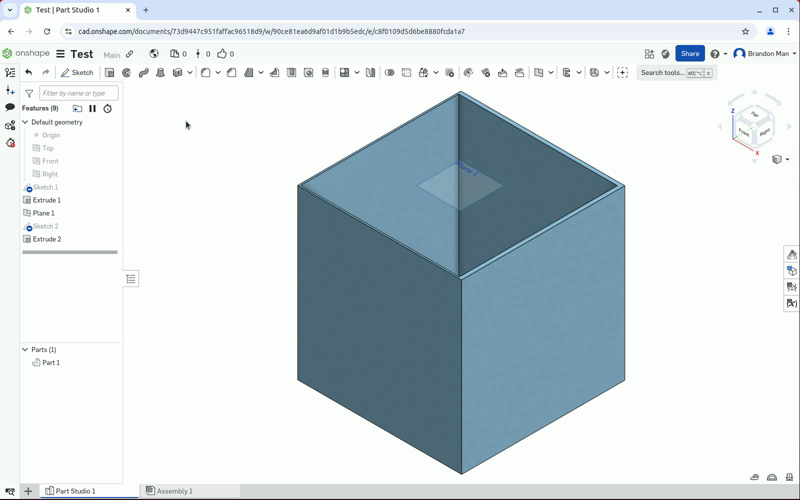
mouse_move(73, 189)
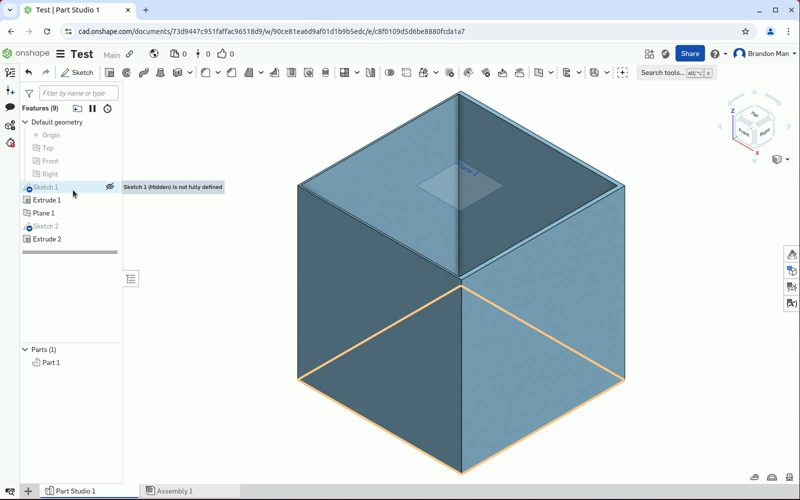
click(73, 189)